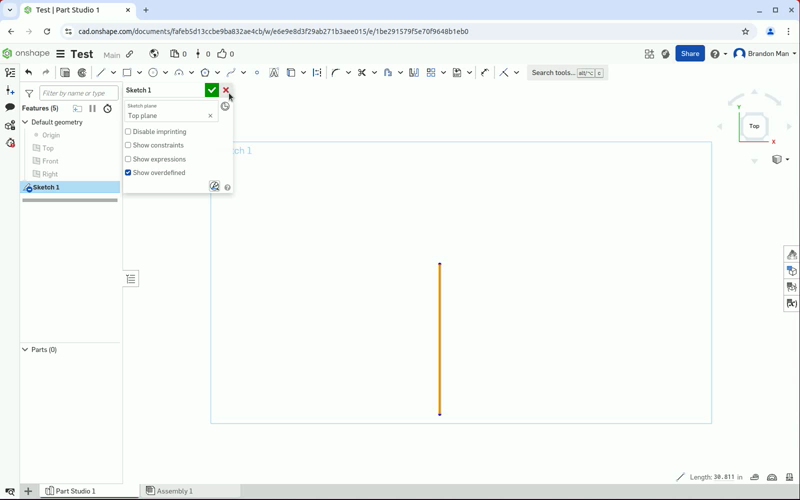
key(shift+h)
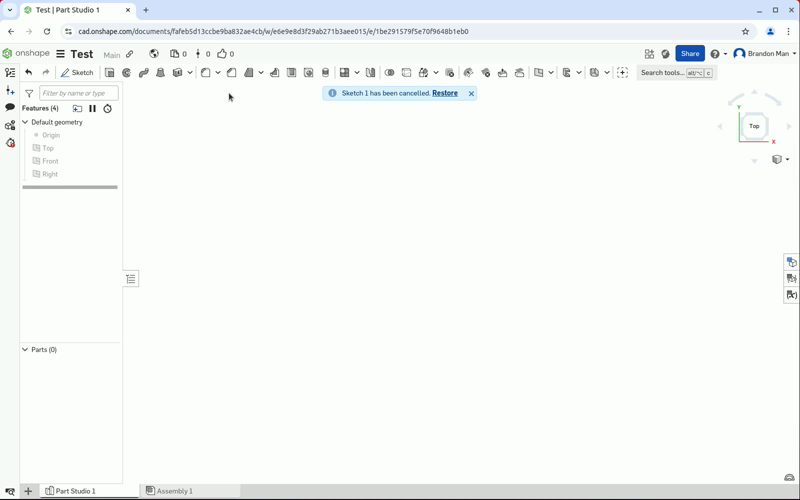
mouse_move(73, 352)
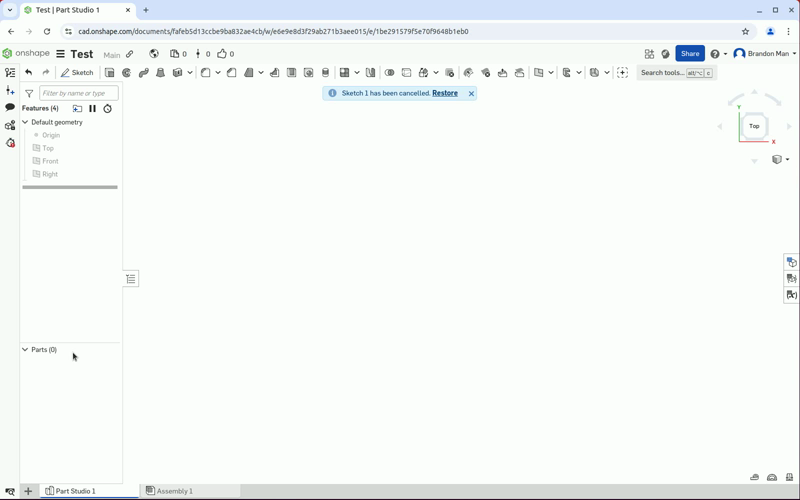
key(y)
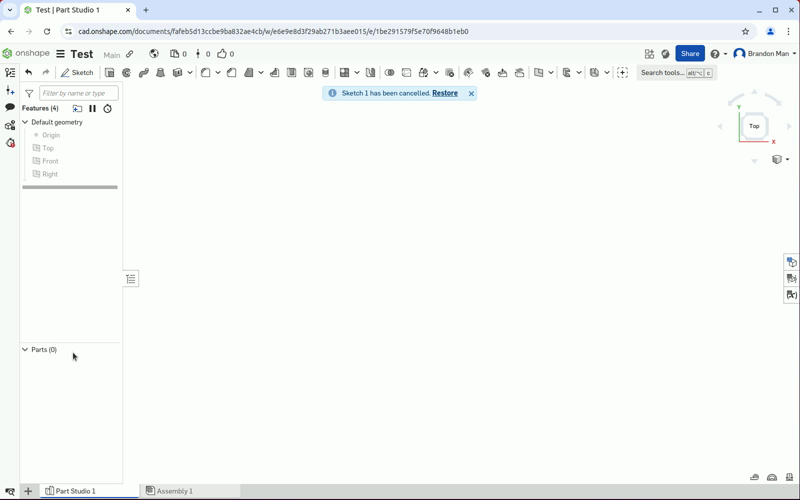
key(shift+p)
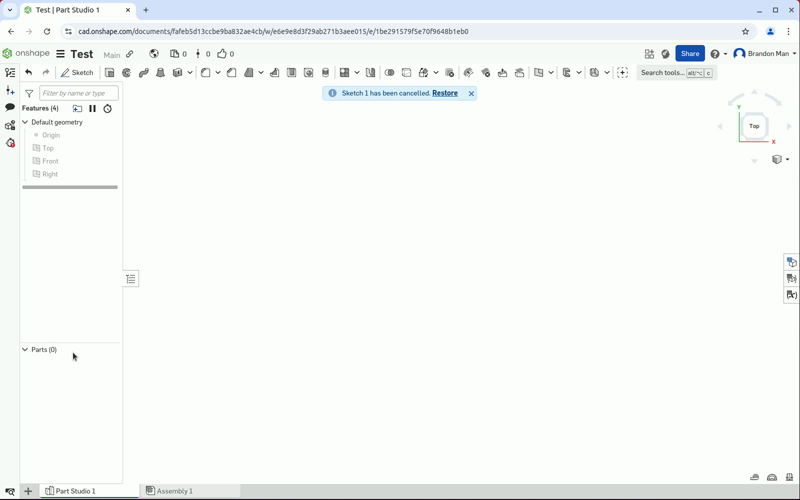
key(space)
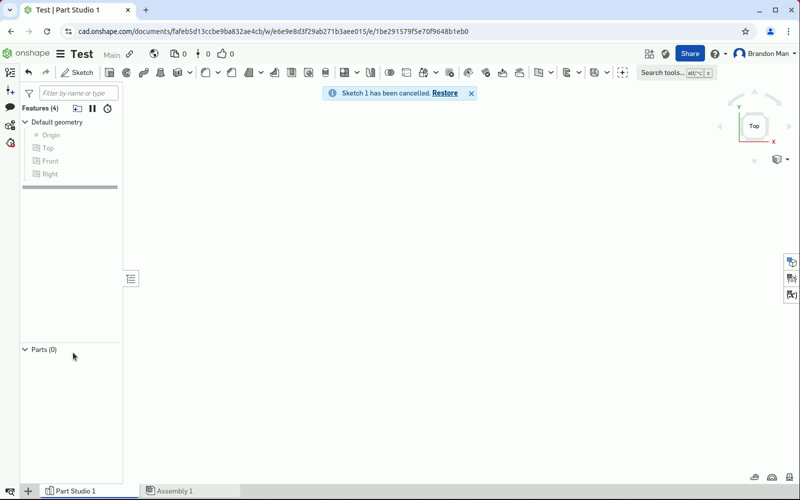
key_down(shift)
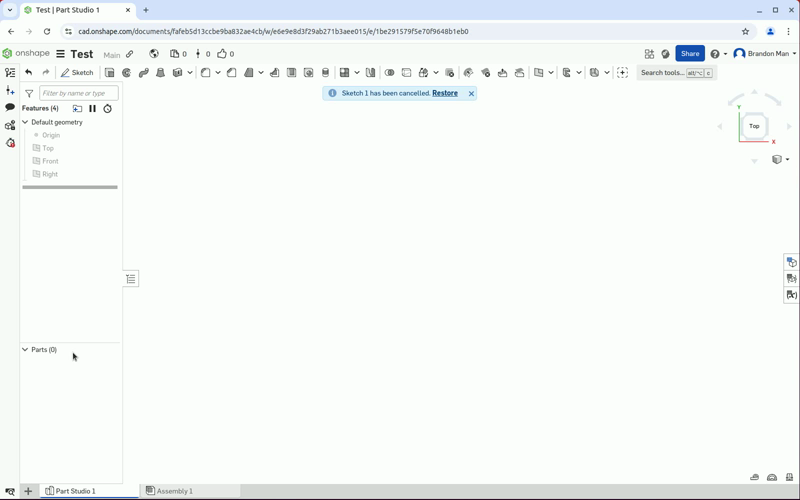
key(up)
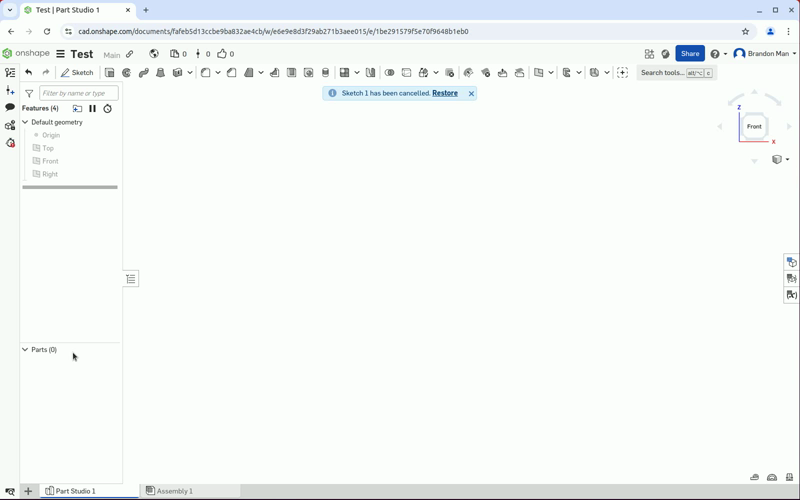
key_up(shift)
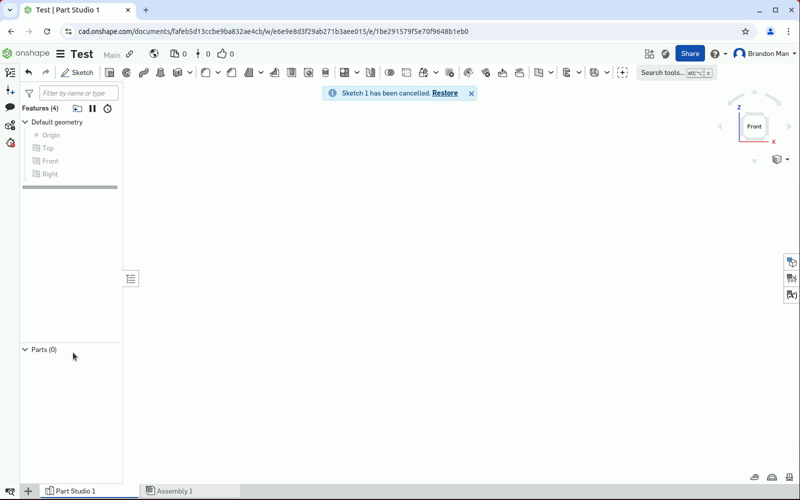
mouse_move(73, 352)
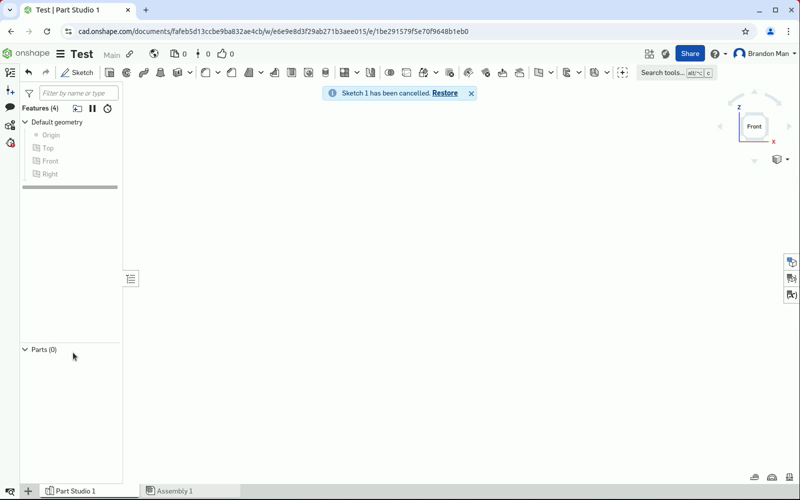
key(shift+y)
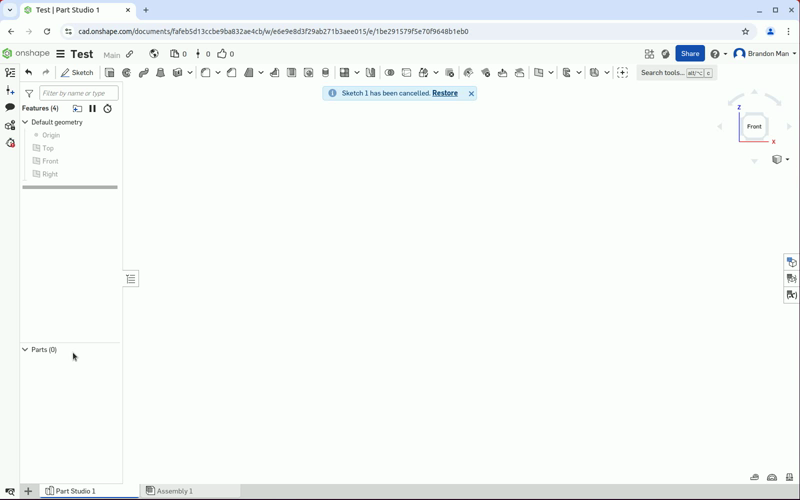
key(shift+s)
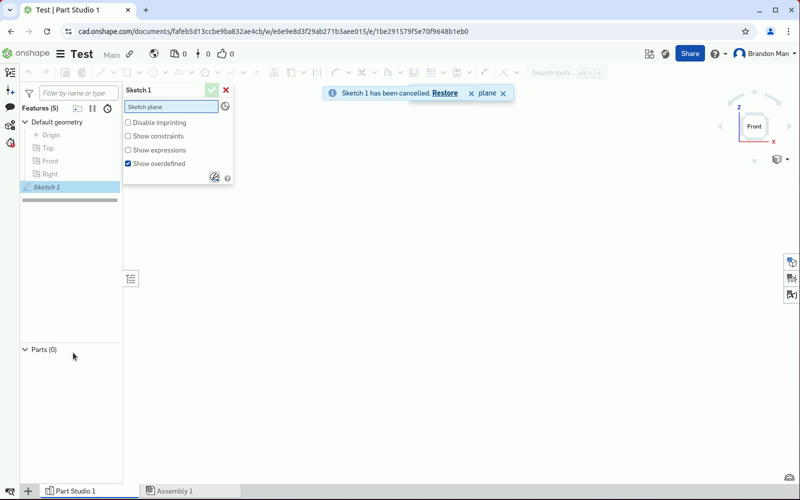
mouse_move(73, 163)
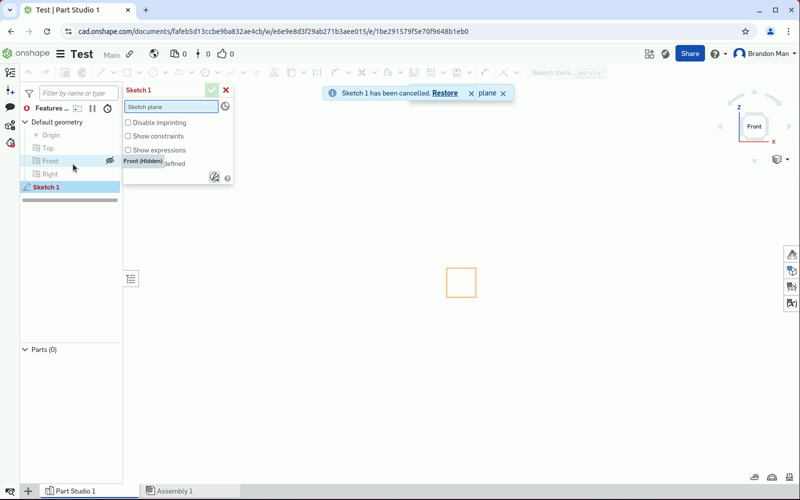
click(73, 163)
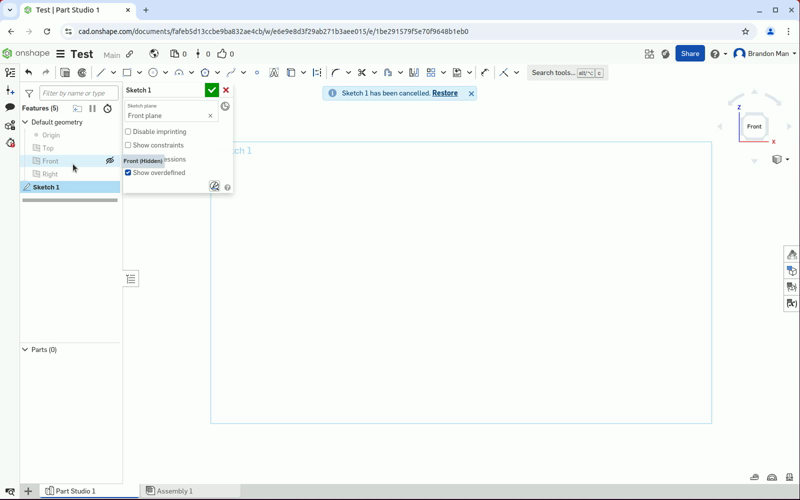
mouse_move(73, 352)
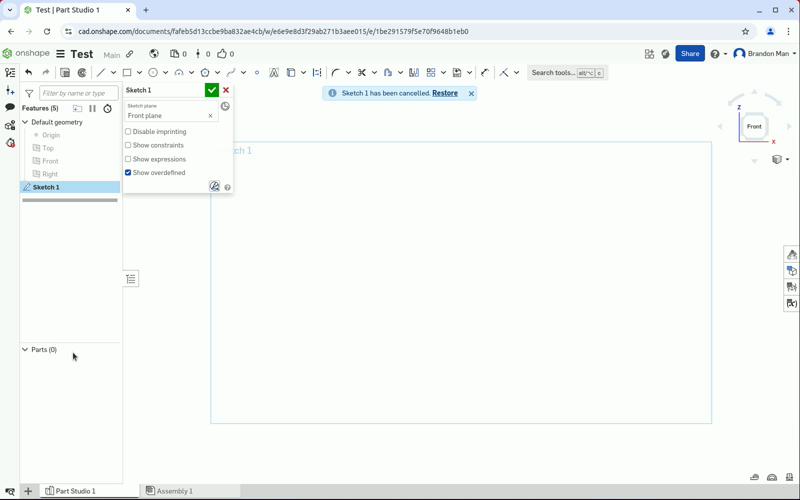
key(y)
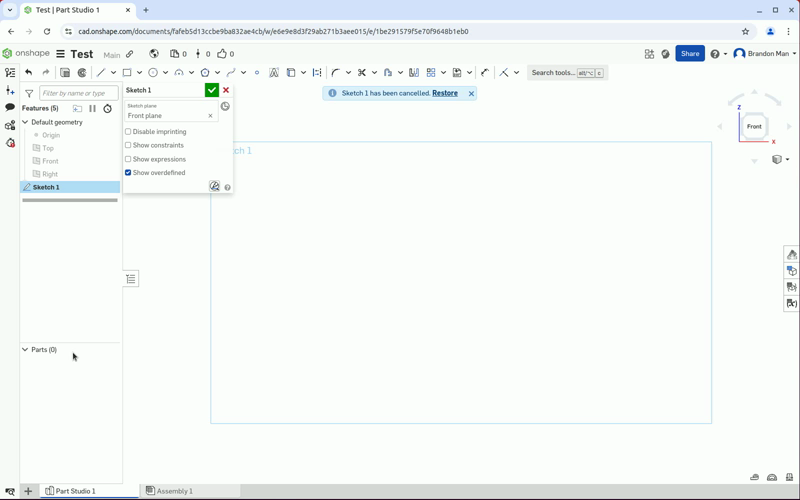
key(c)
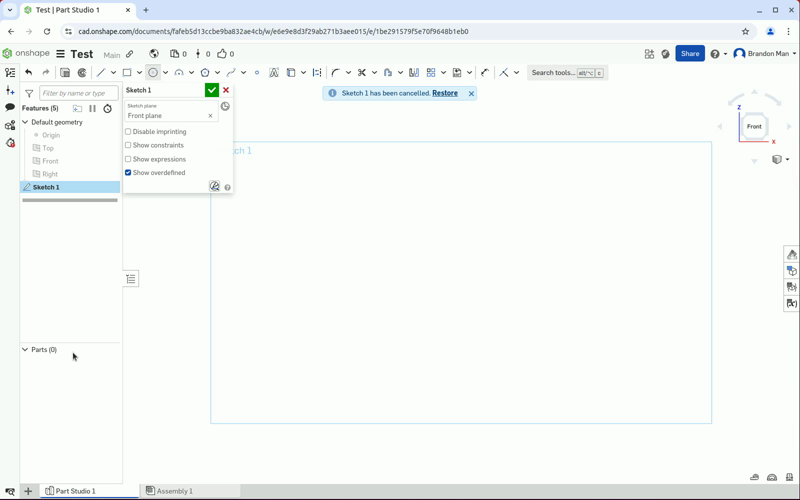
key_down(shift)
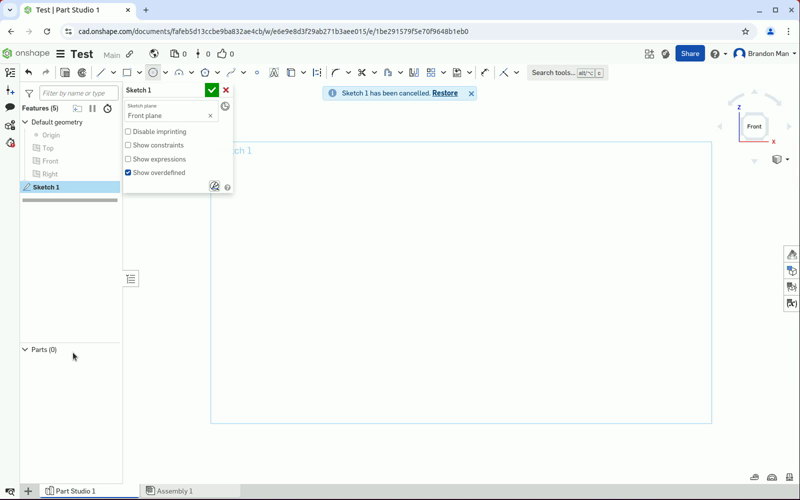
mouse_move(461, 282)
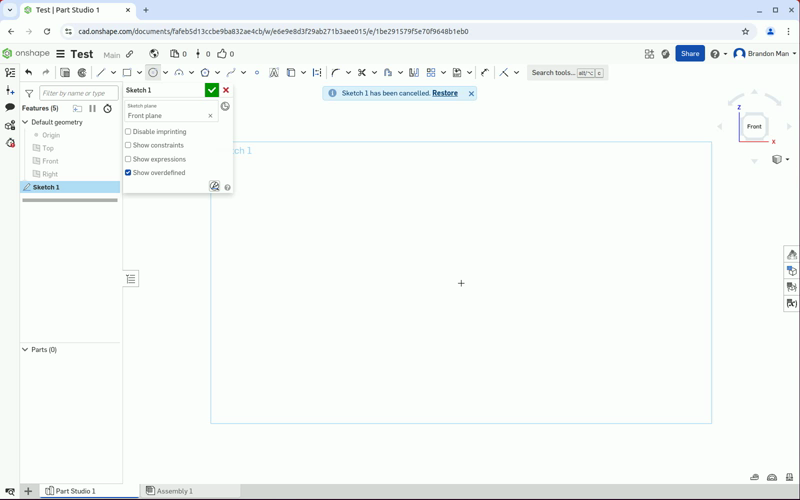
click(461, 282)
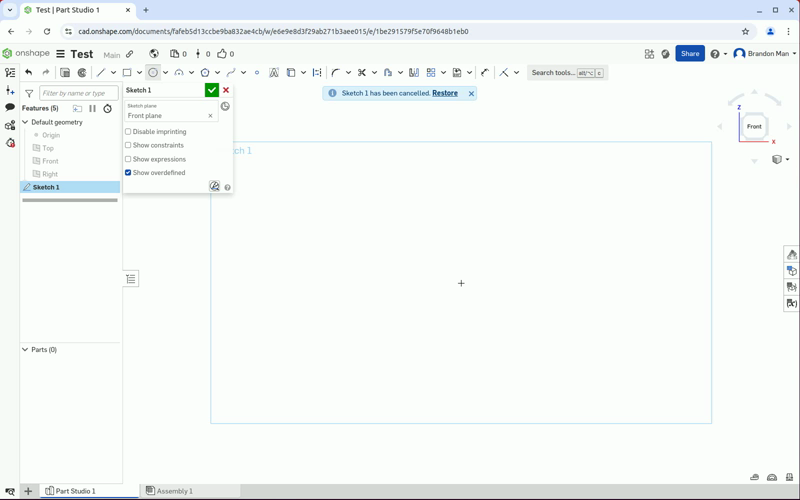
key_up(shift)
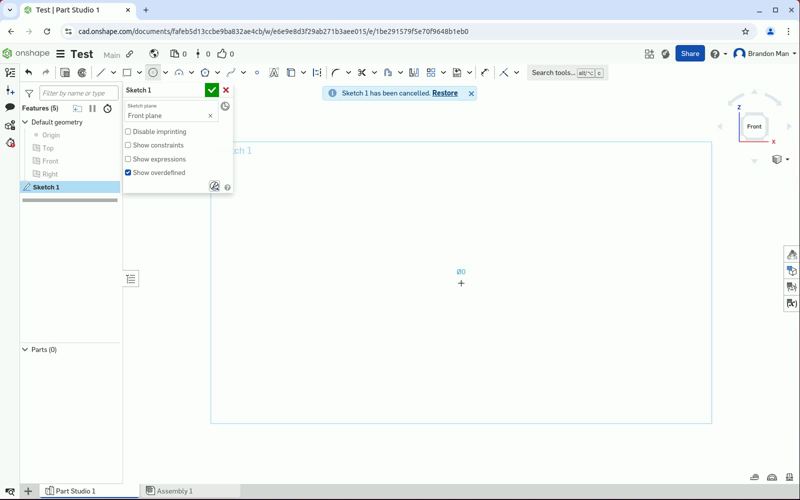
mouse_move(574, 282)
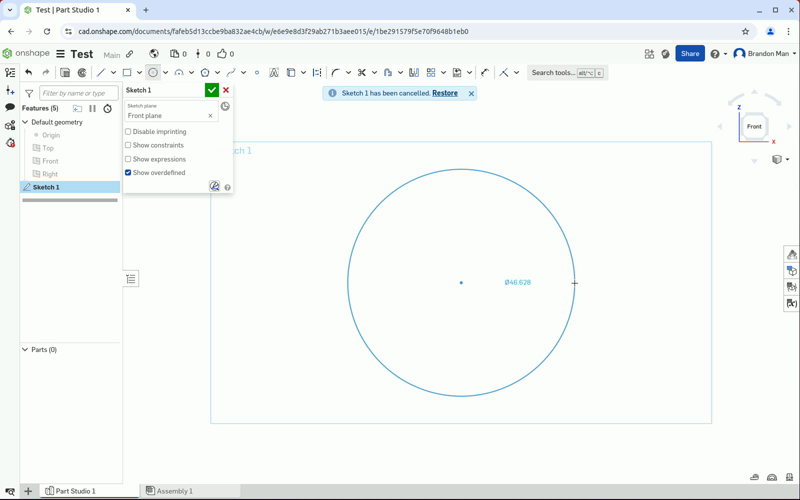
click(574, 282)
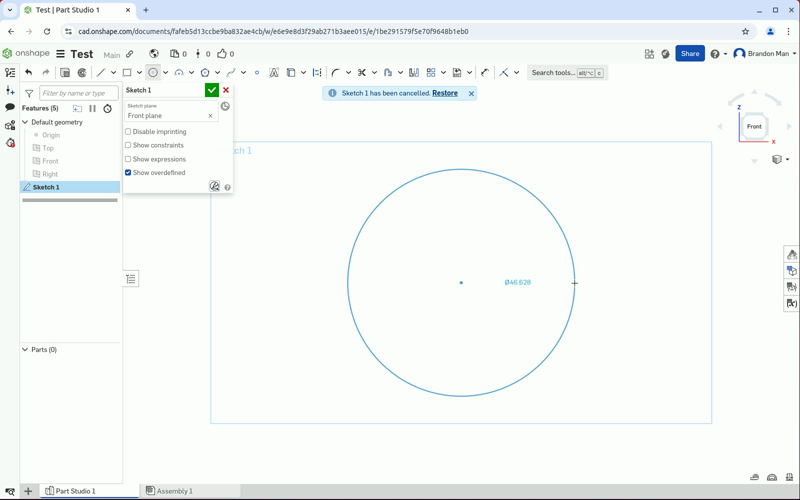
key(esc)
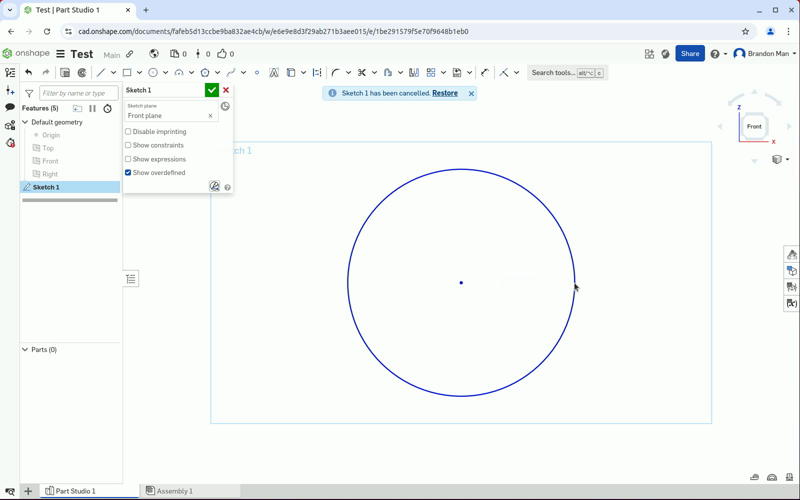
key(c)
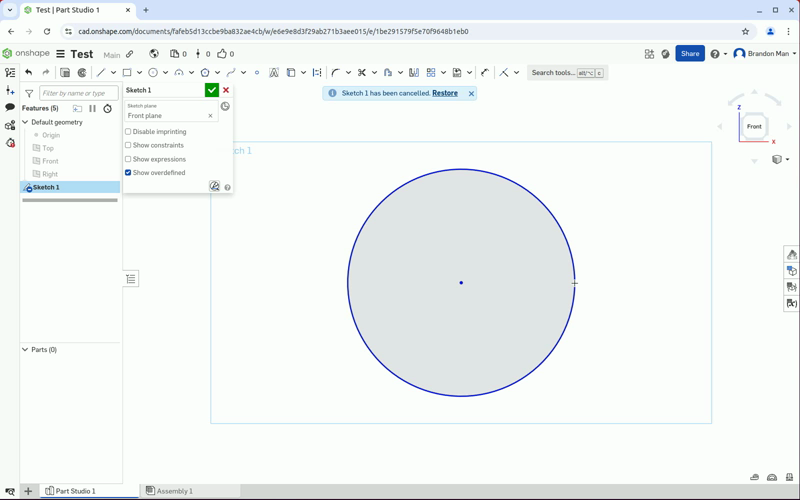
key_down(shift)
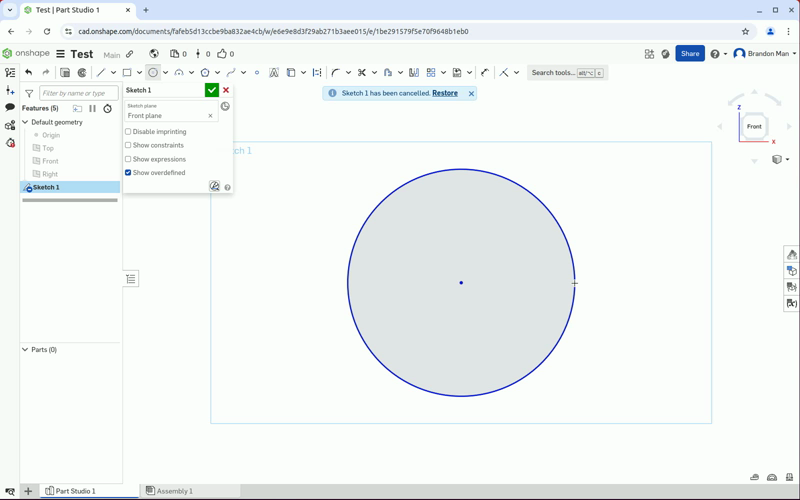
mouse_move(400, 282)
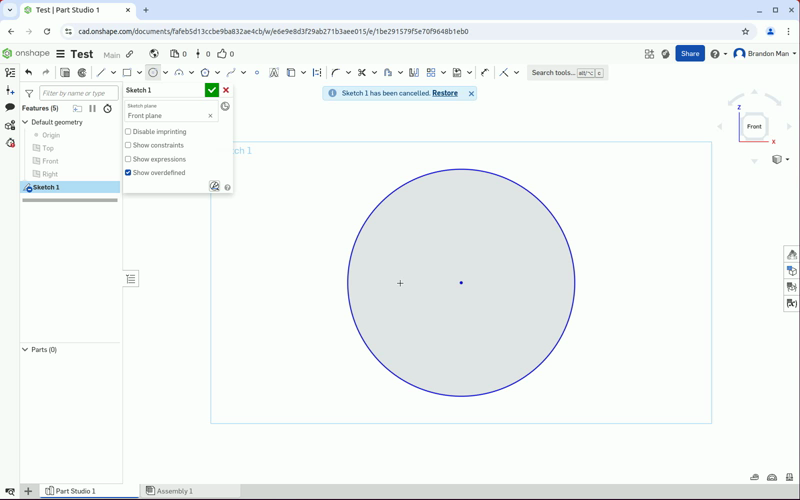
click(400, 282)
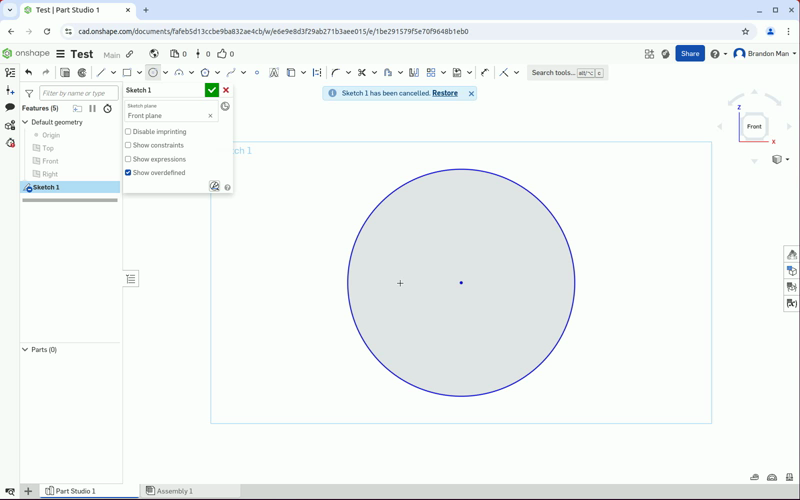
key_up(shift)
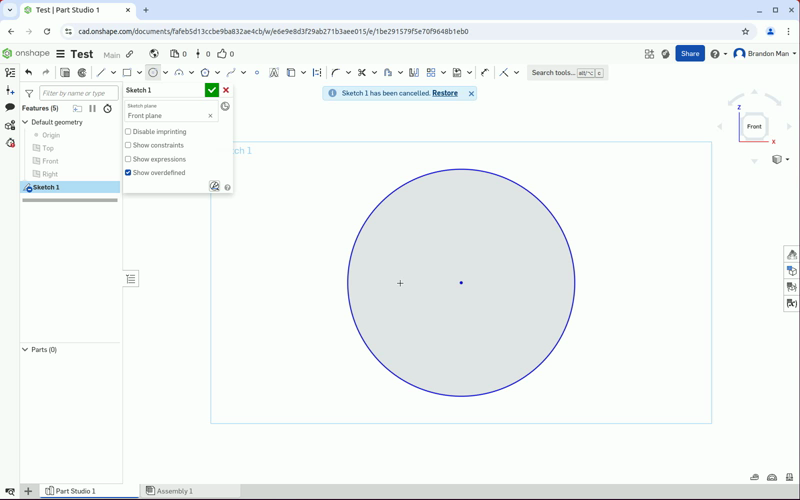
mouse_move(414, 282)
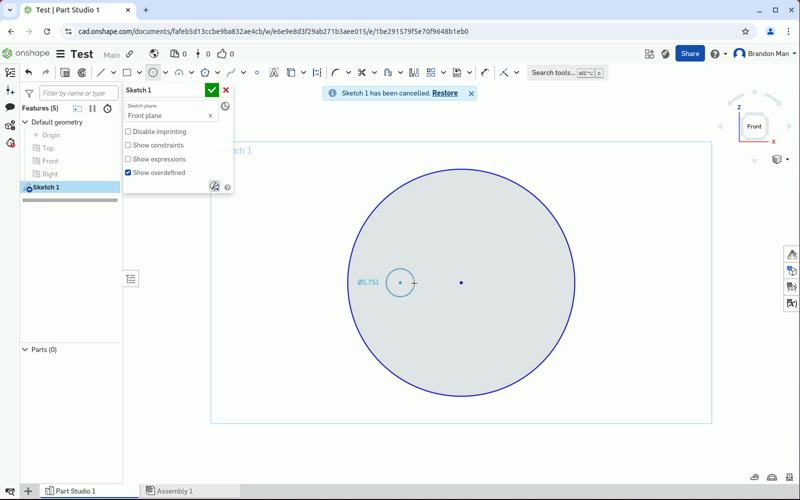
click(414, 282)
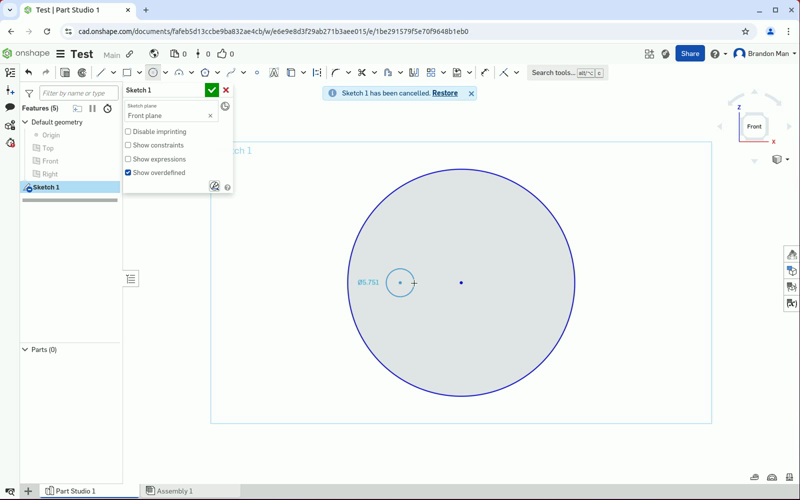
key(esc)
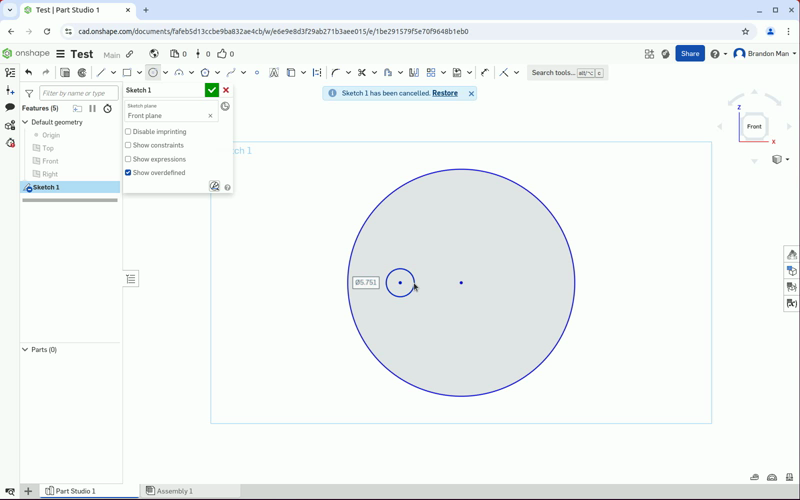
key(c)
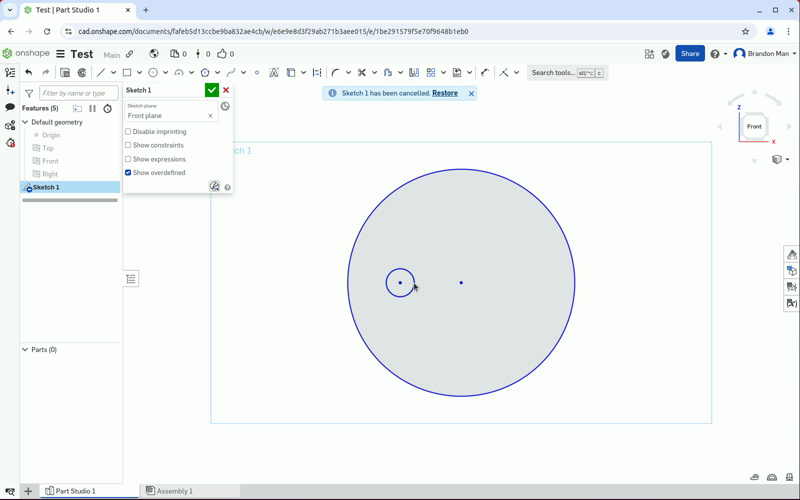
key_down(shift)
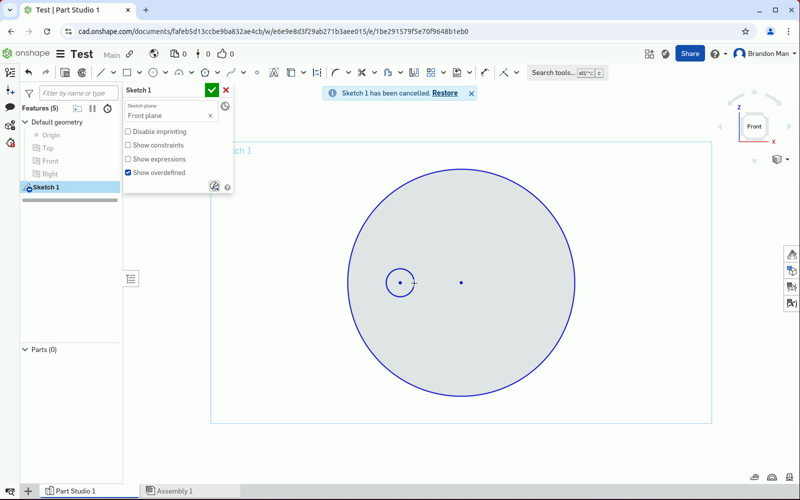
mouse_move(461, 282)
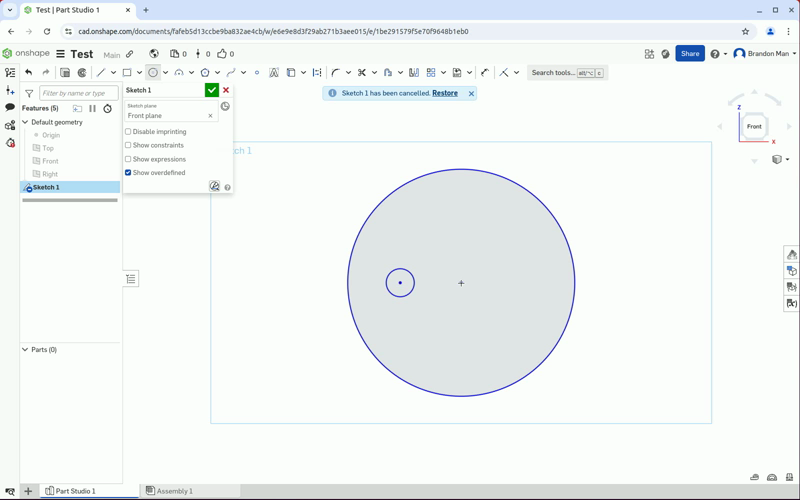
click(461, 282)
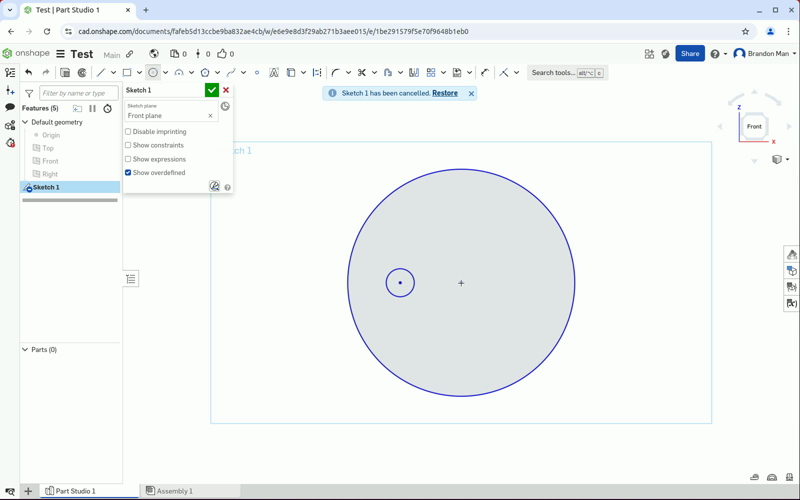
key_up(shift)
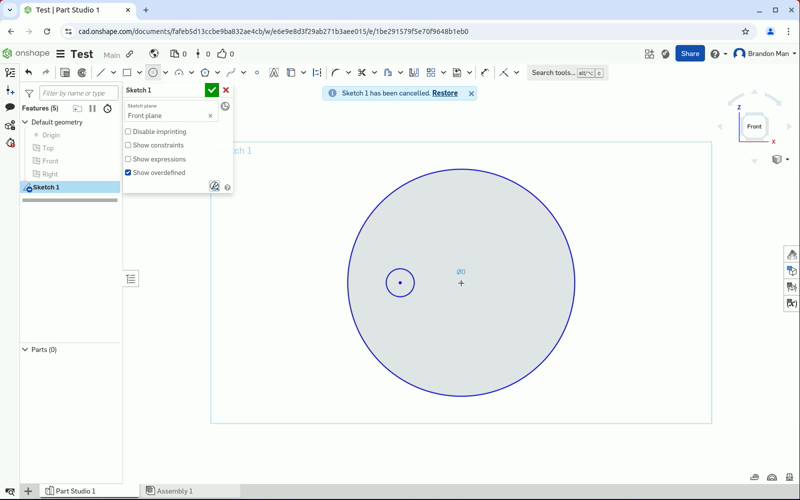
mouse_move(492, 282)
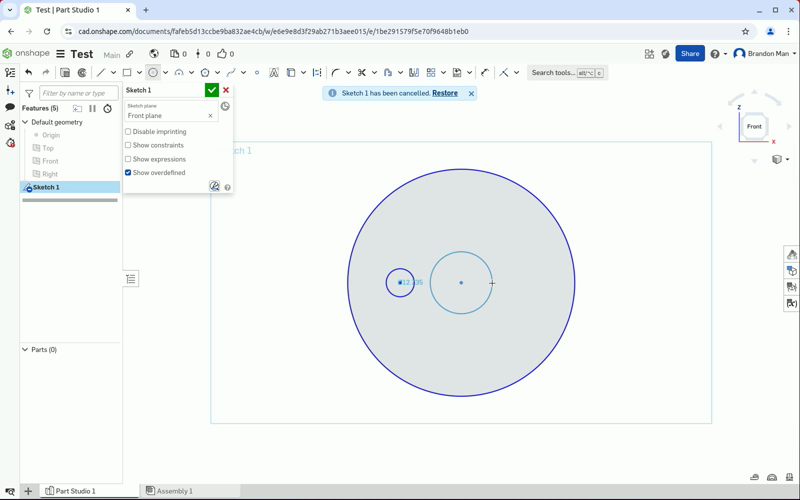
click(492, 282)
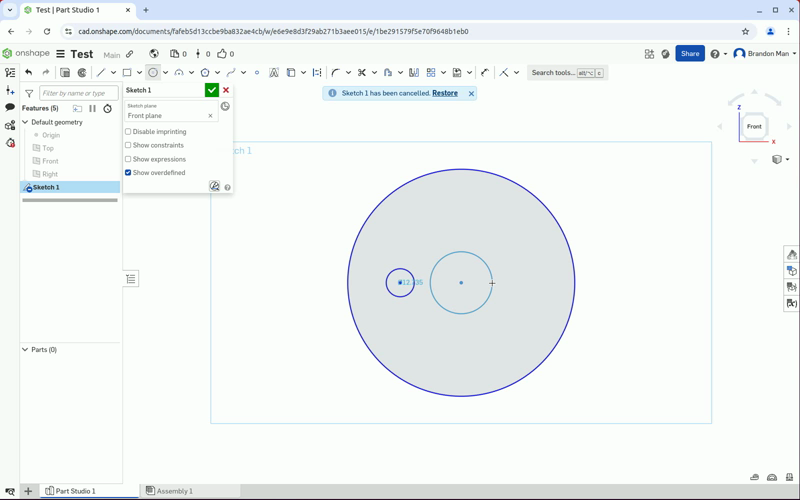
key(esc)
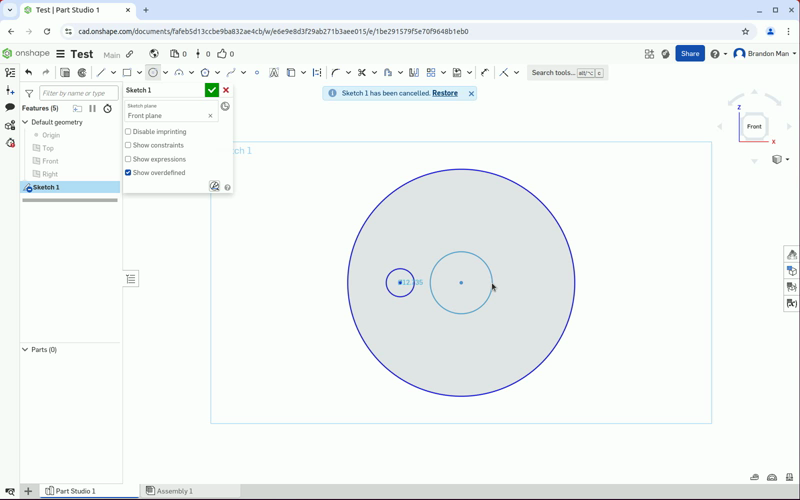
key(c)
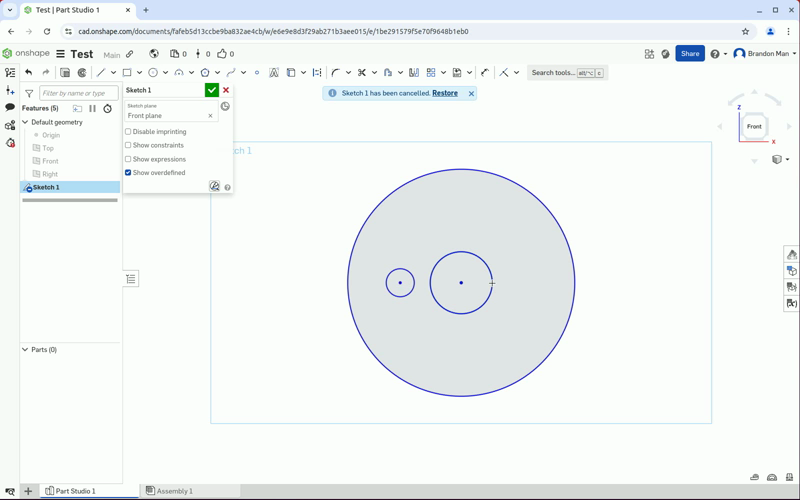
key_down(shift)
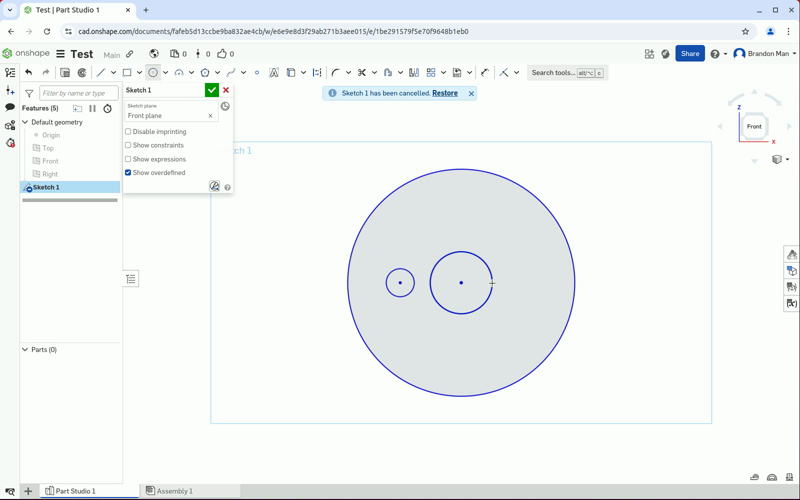
mouse_move(461, 341)
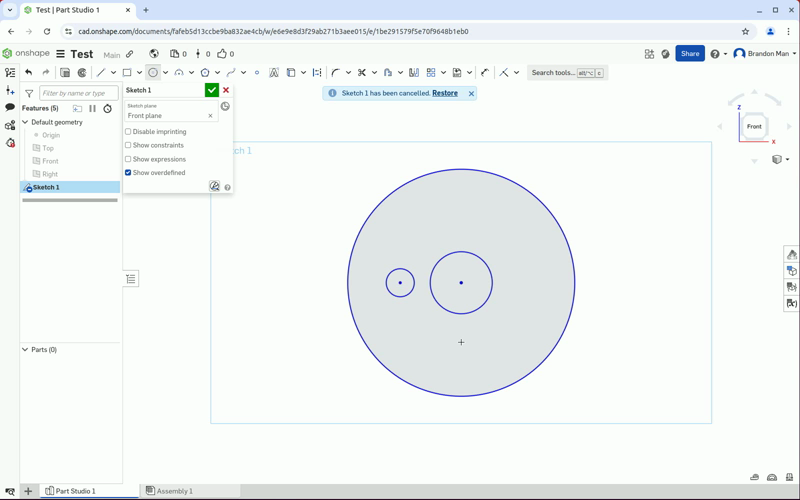
click(461, 341)
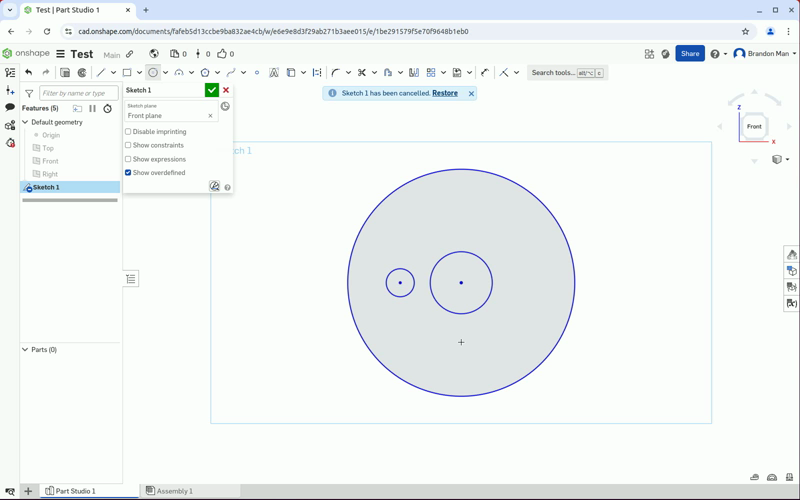
key_up(shift)
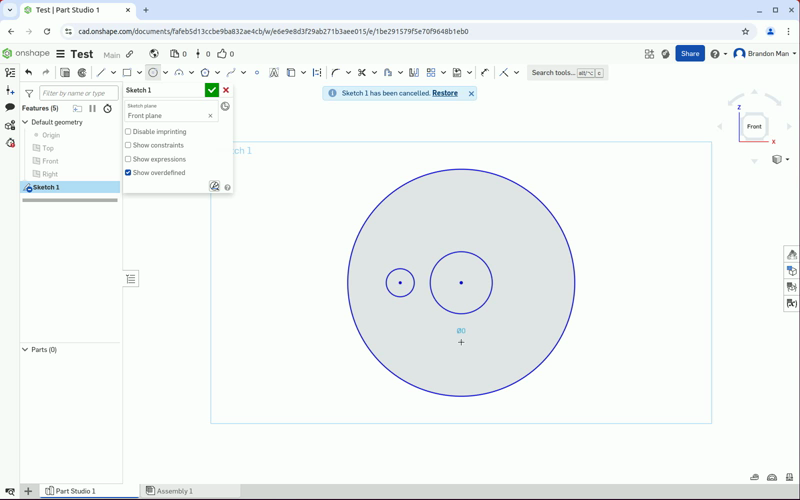
mouse_move(475, 341)
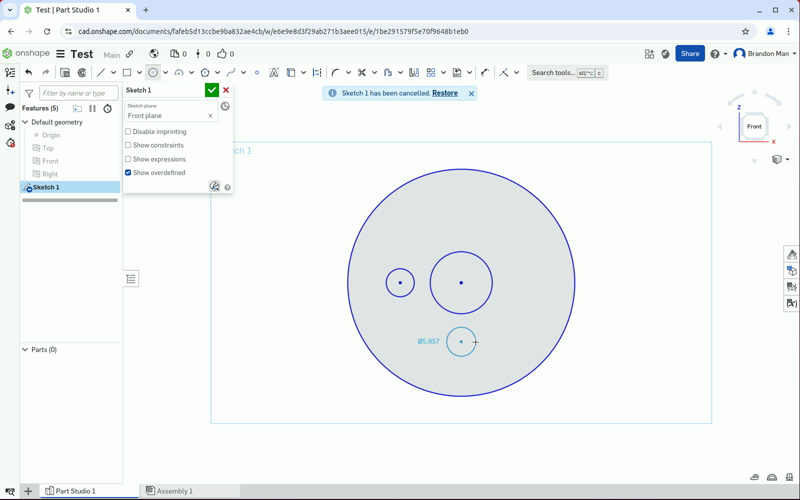
click(475, 341)
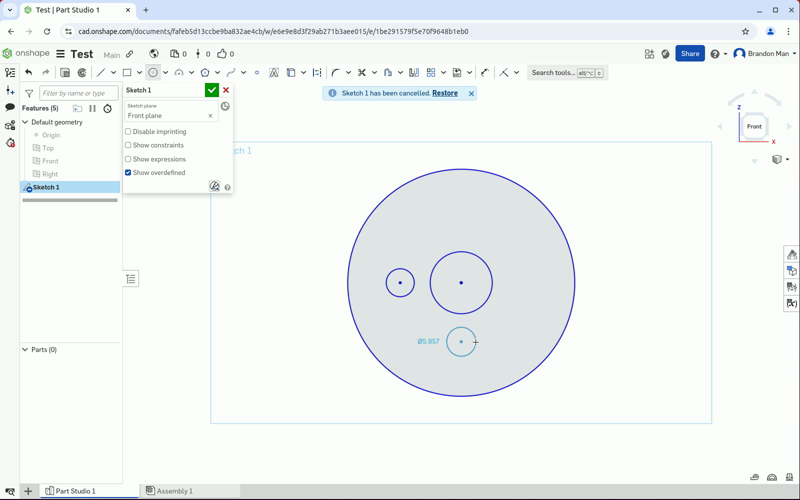
key(esc)
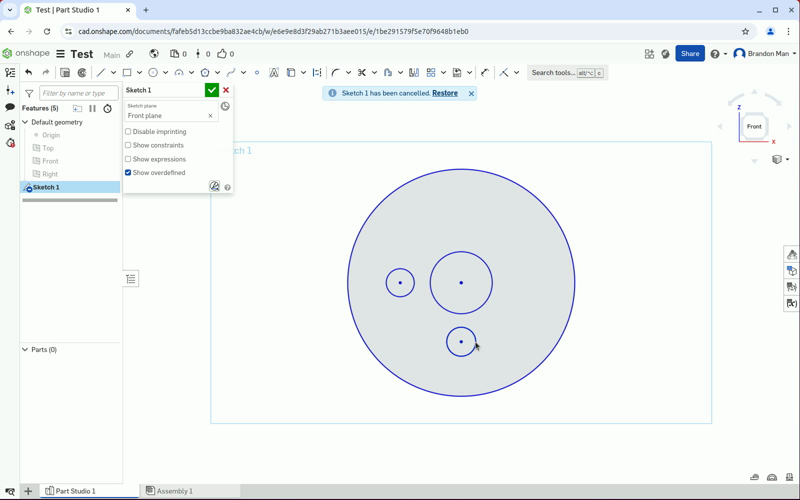
key(c)
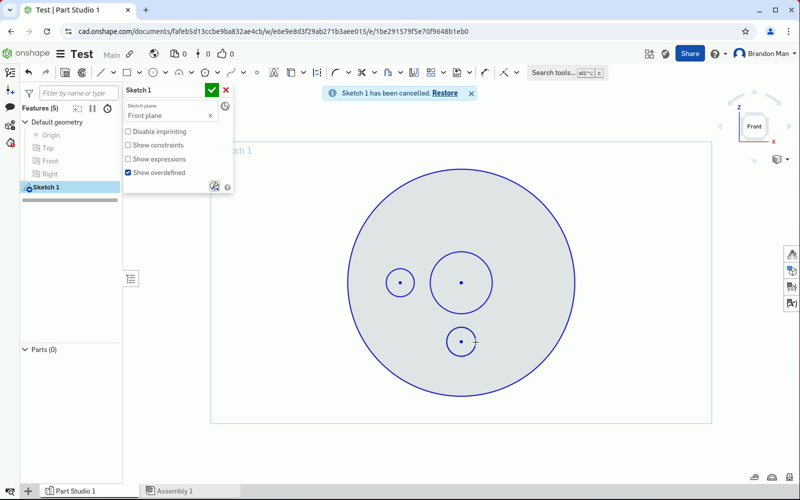
key_down(shift)
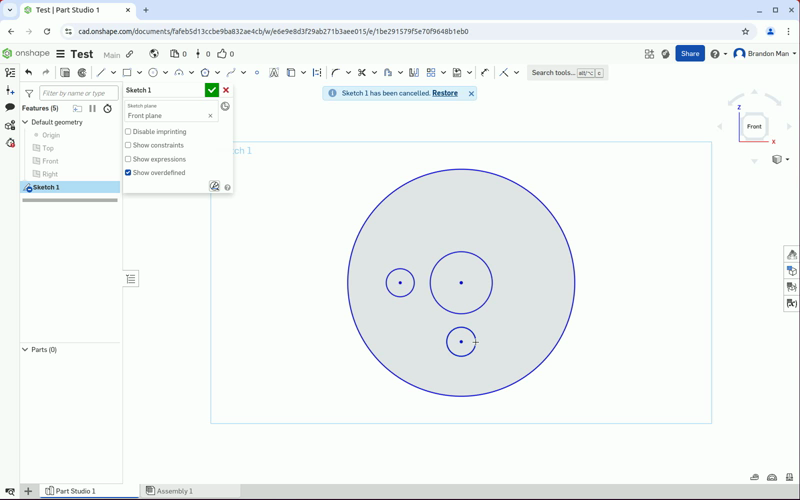
mouse_move(461, 224)
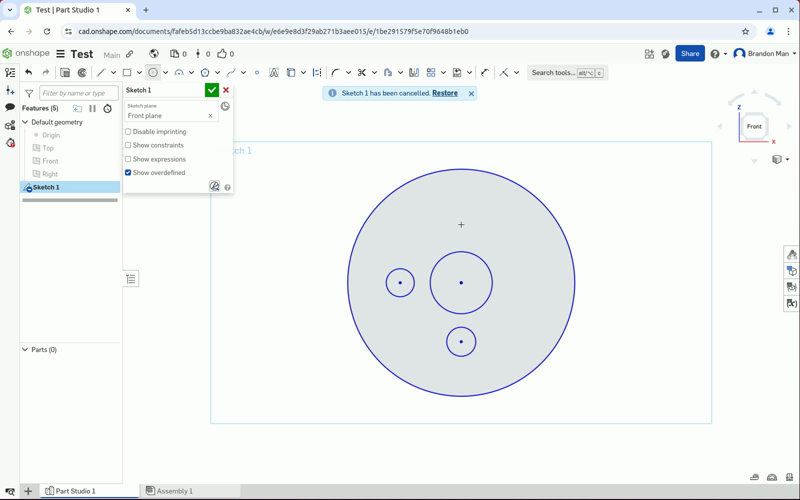
click(461, 224)
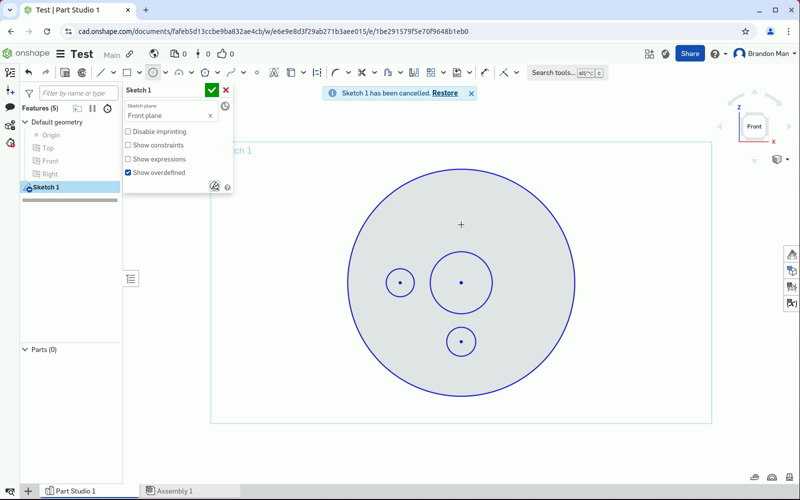
key_up(shift)
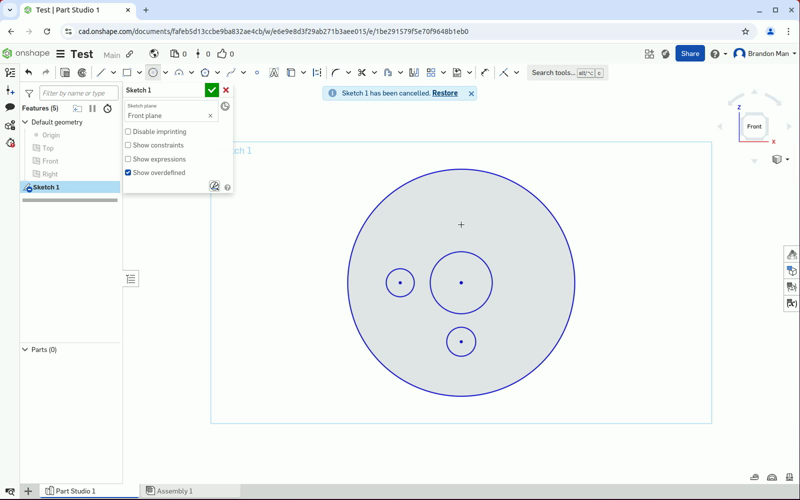
mouse_move(475, 224)
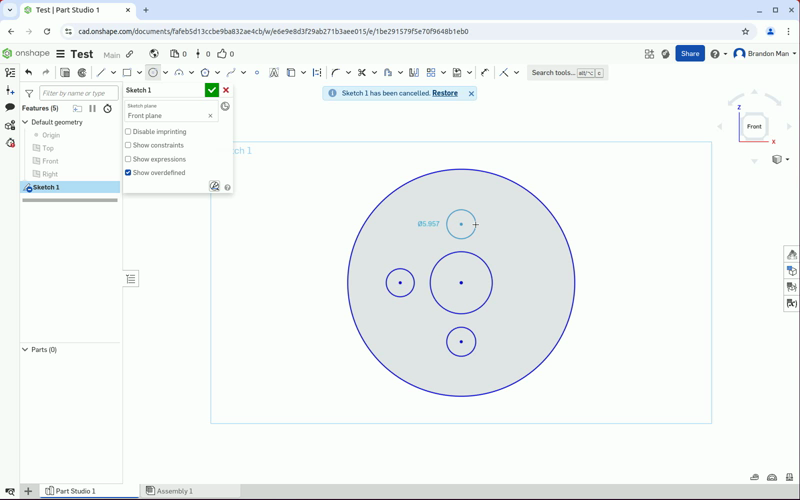
click(475, 224)
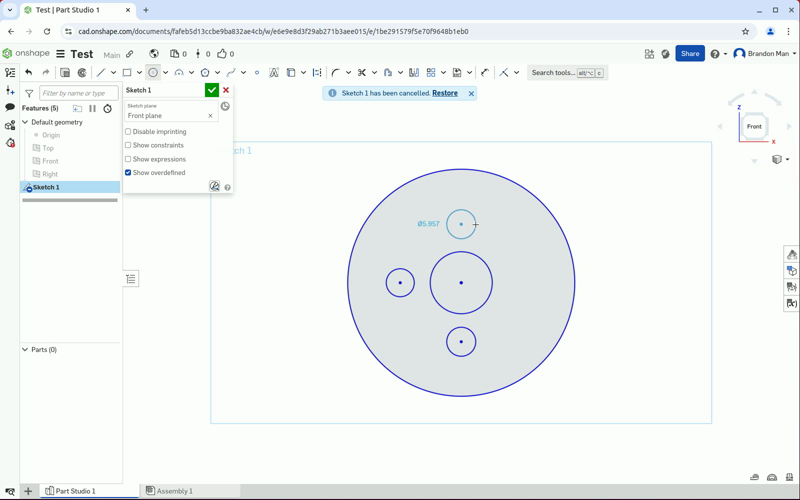
key(esc)
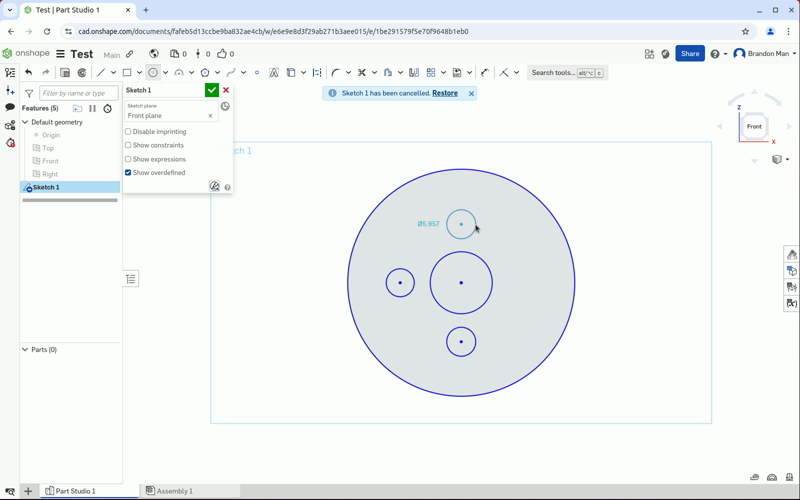
key(c)
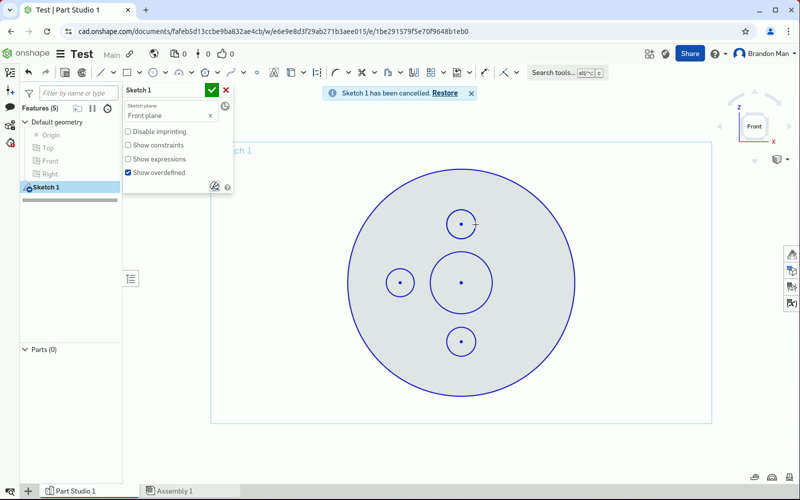
key_down(shift)
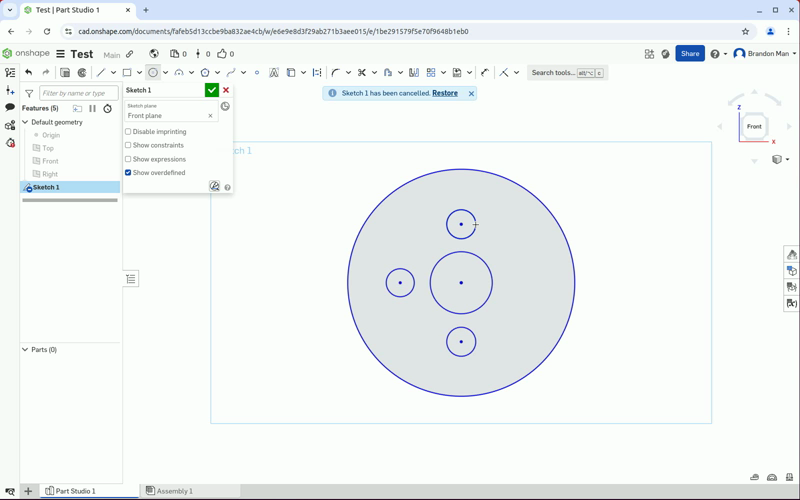
mouse_move(520, 282)
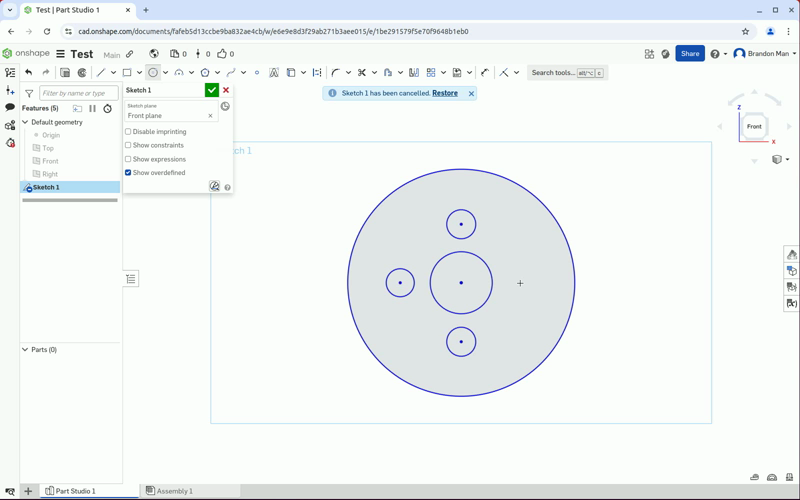
click(520, 282)
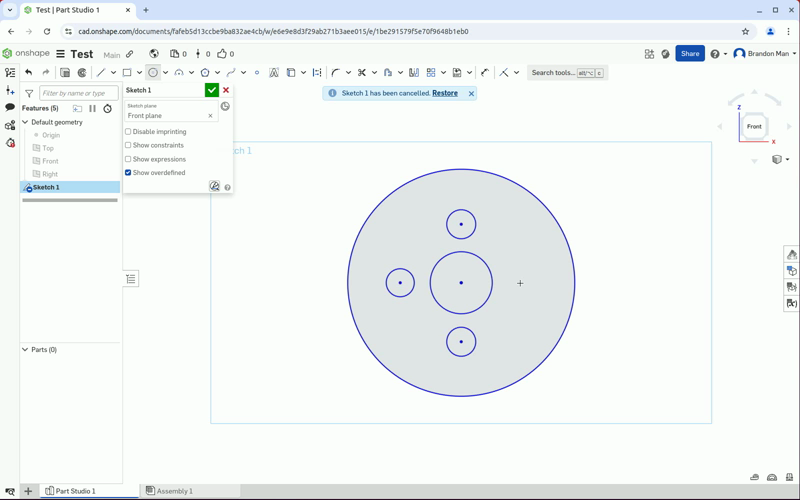
key_up(shift)
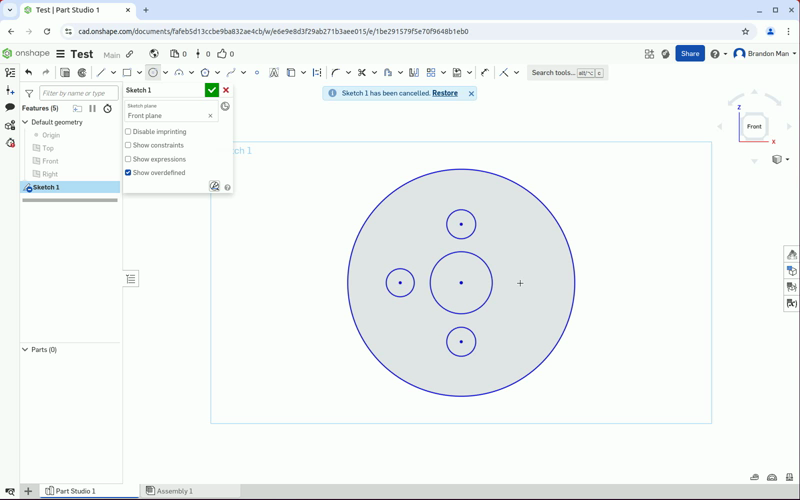
mouse_move(534, 282)
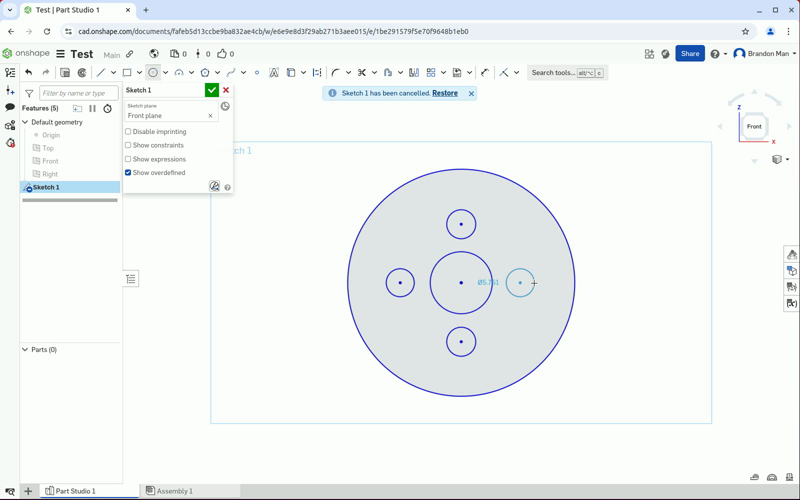
click(534, 282)
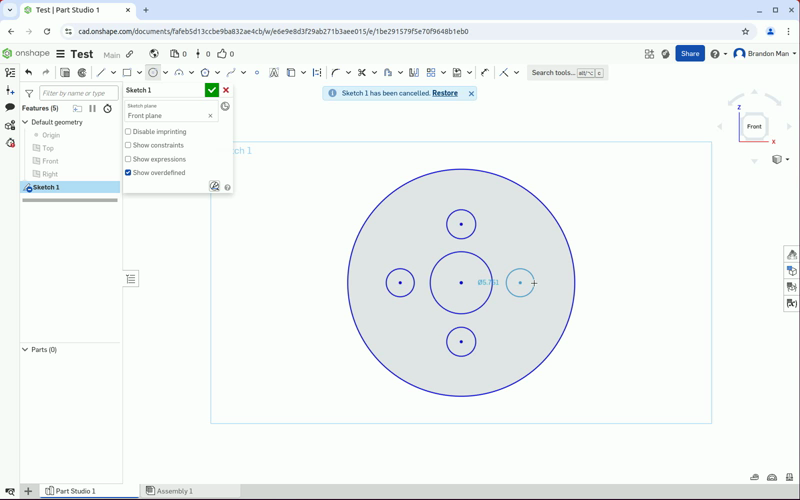
key(esc)
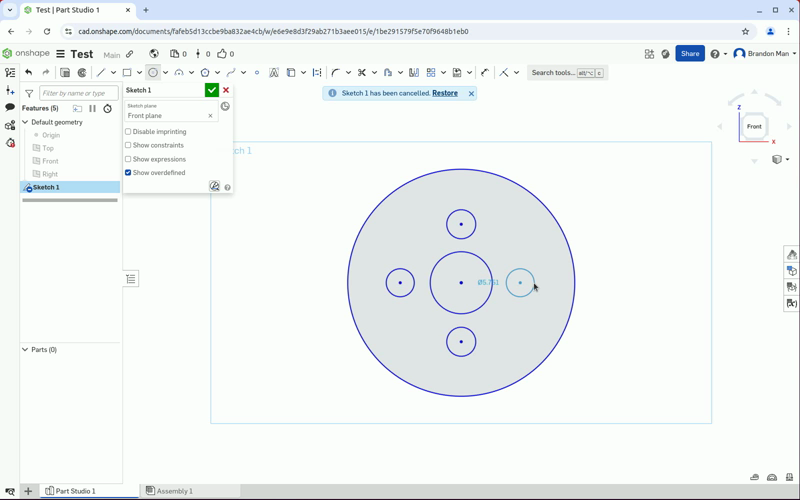
mouse_move(518, 344)
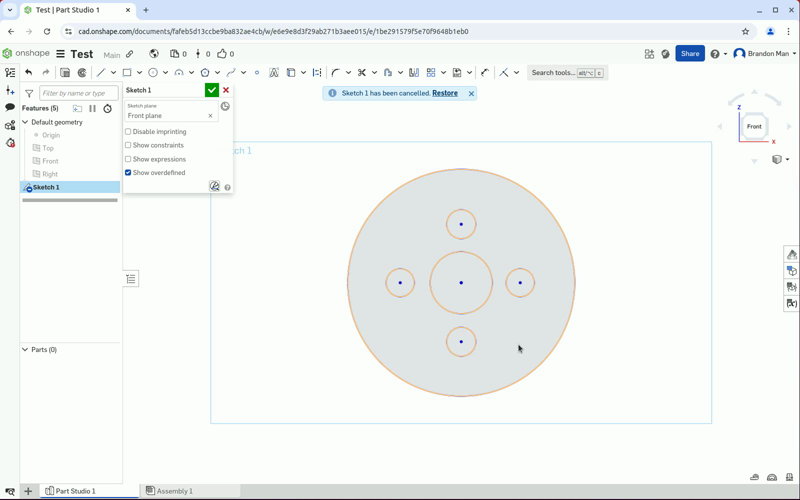
click(518, 344)
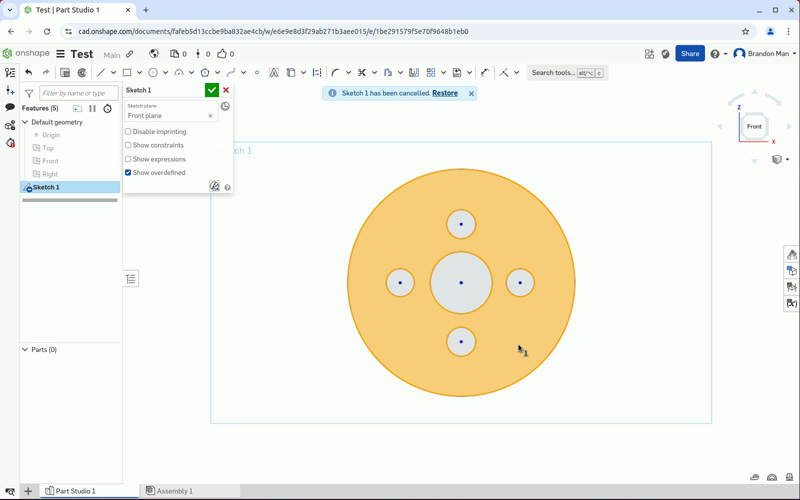
mouse_move(73, 352)
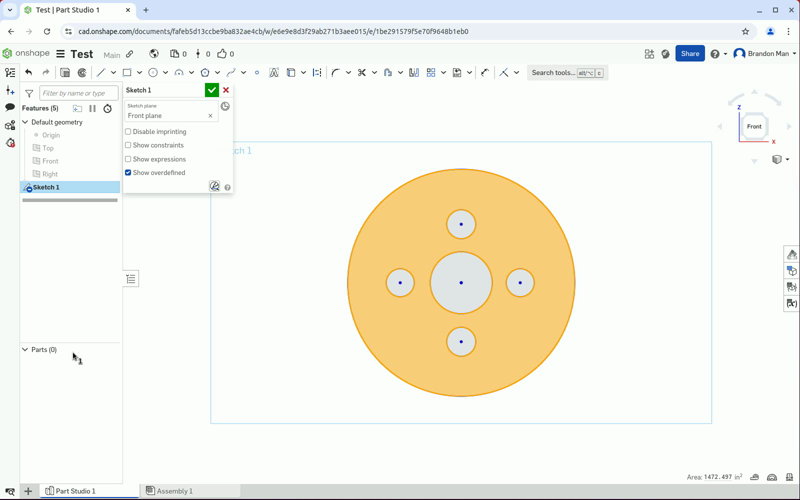
key(shift+y)
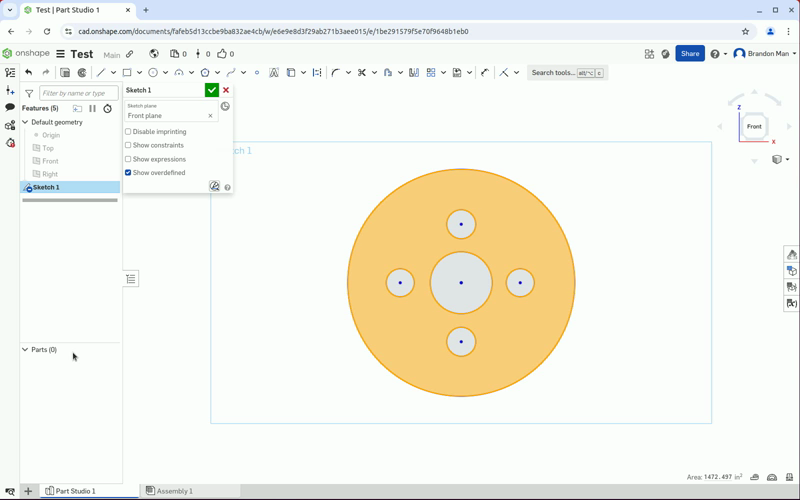
key(shift+e)
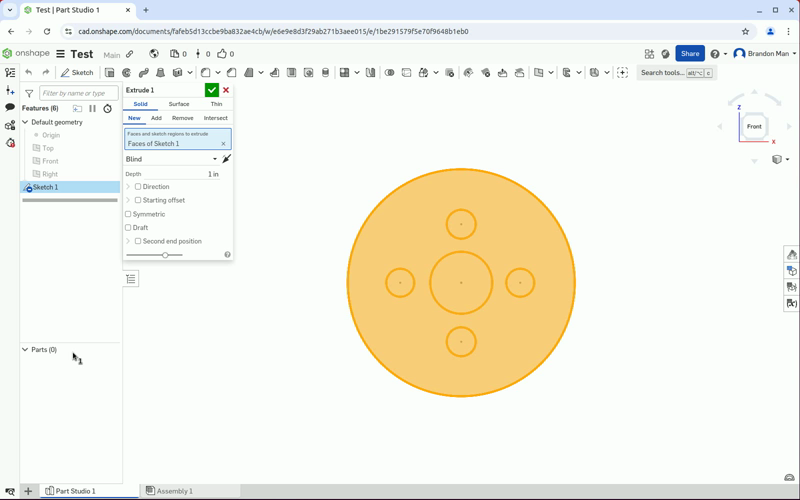
mouse_move(143, 106)
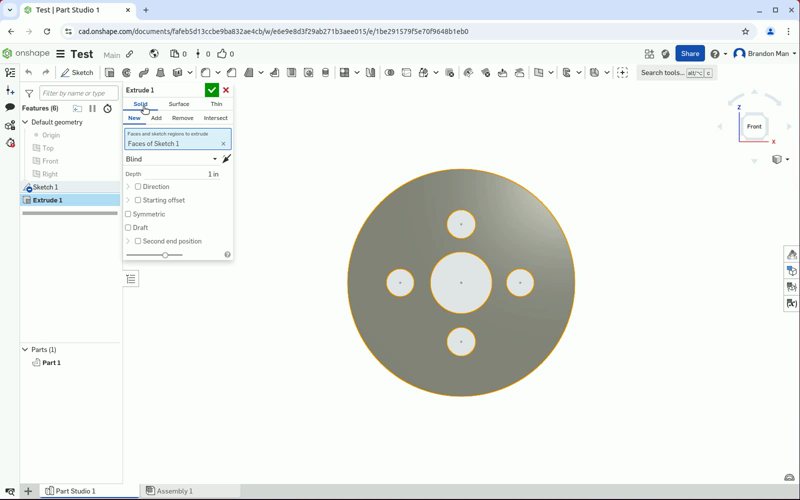
click(143, 106)
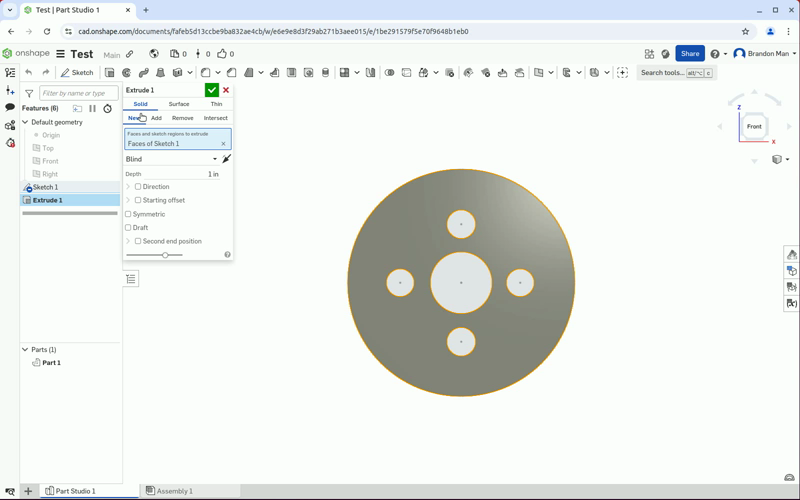
mouse_move(137, 120)
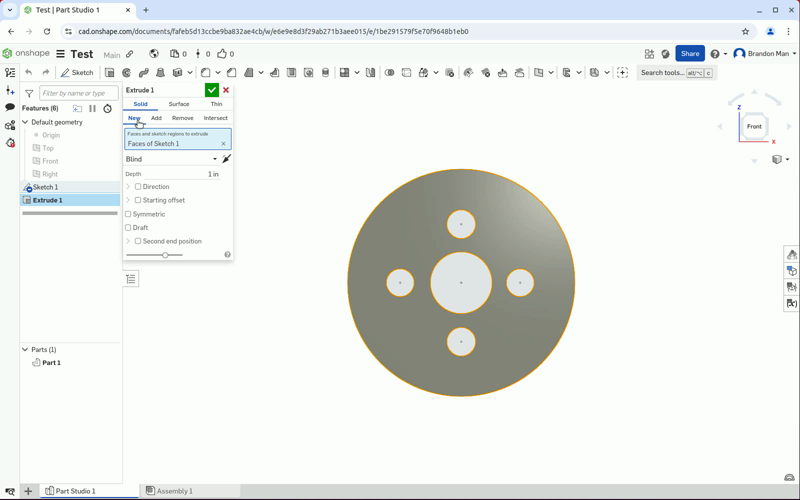
click(137, 120)
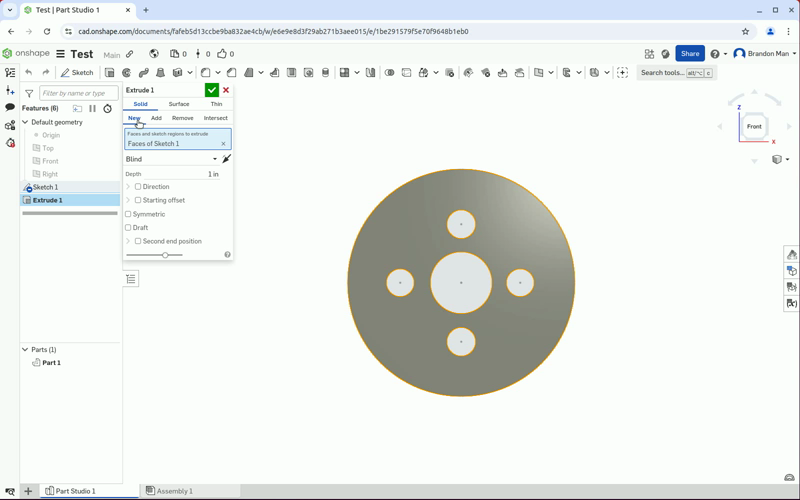
key(tab, 4)
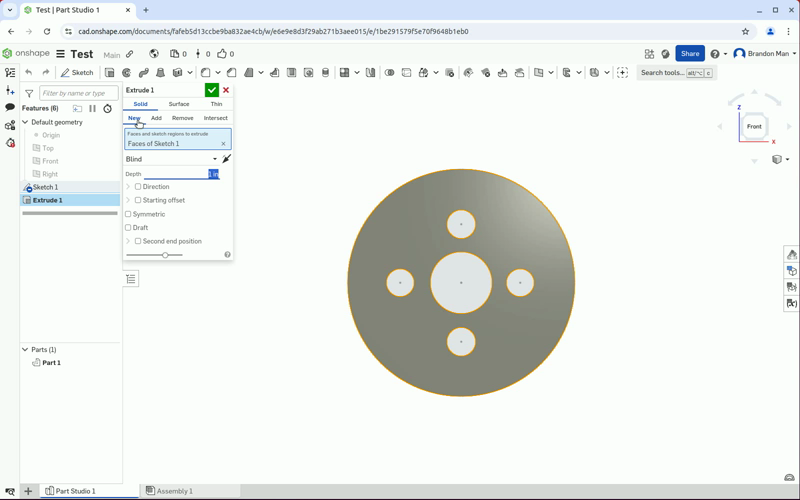
text(7.703)
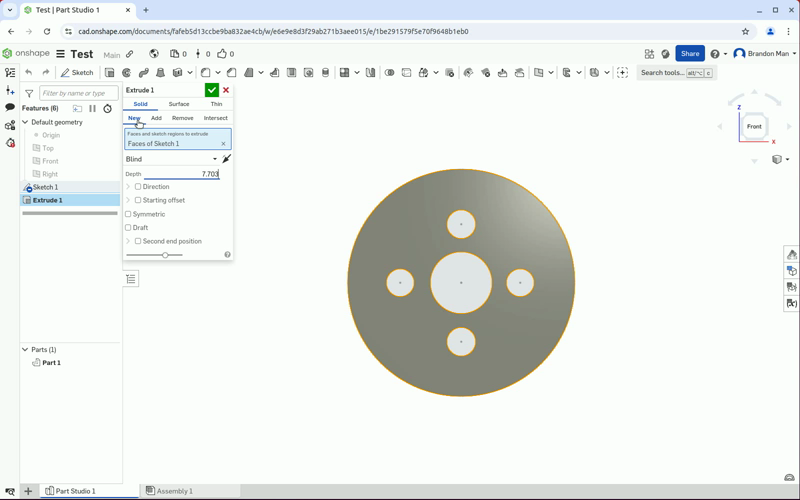
key(enter)
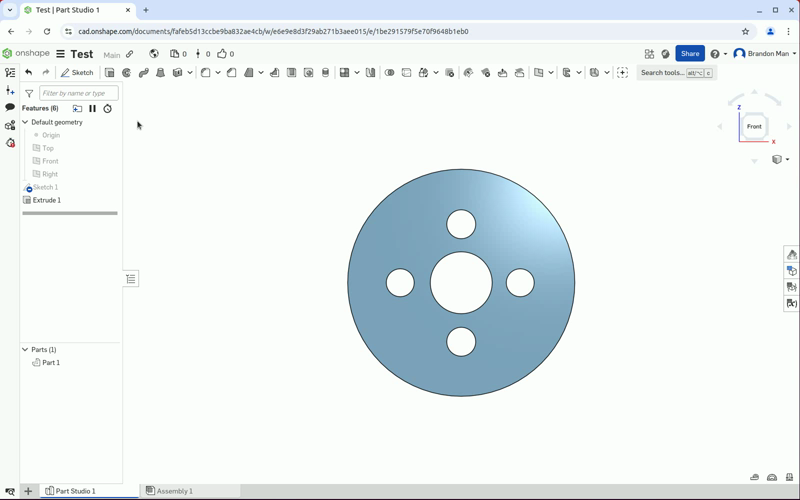
key(shift+h)
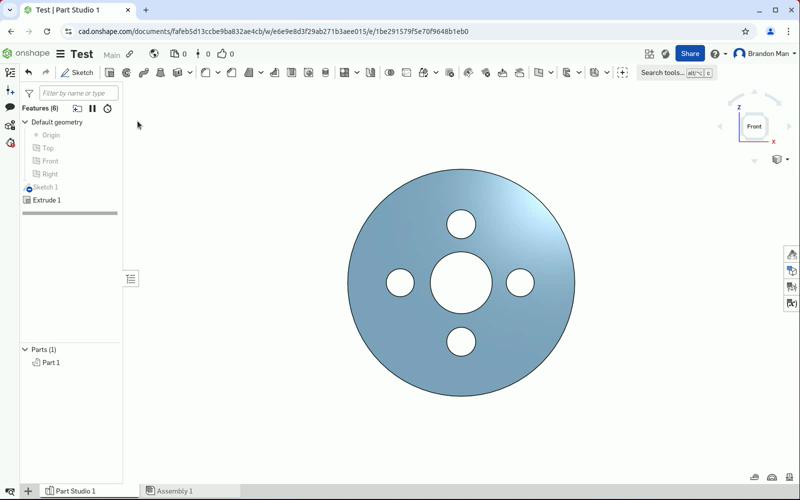
key(shift+h)
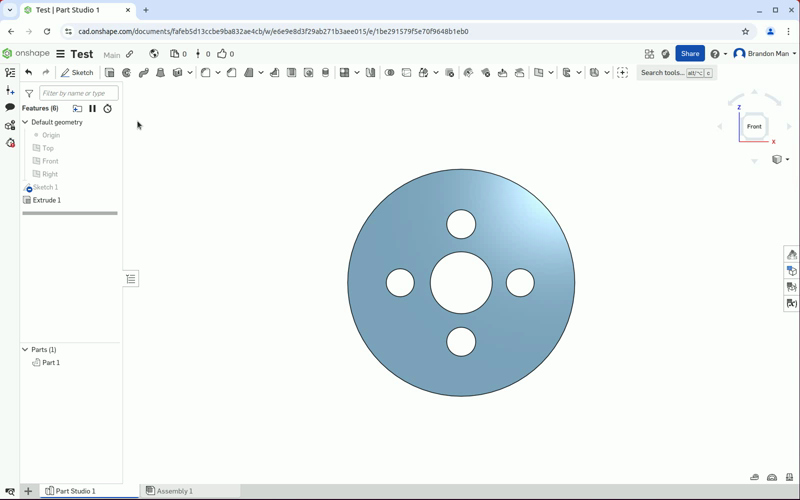
mouse_move(73, 189)
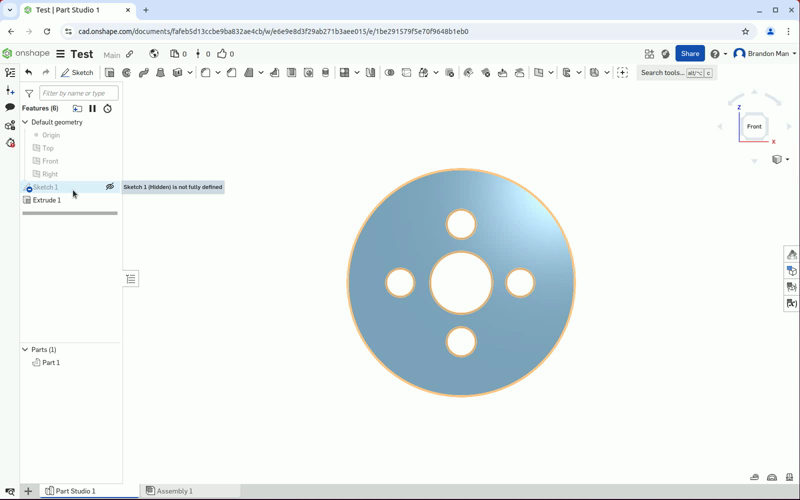
click(73, 189)
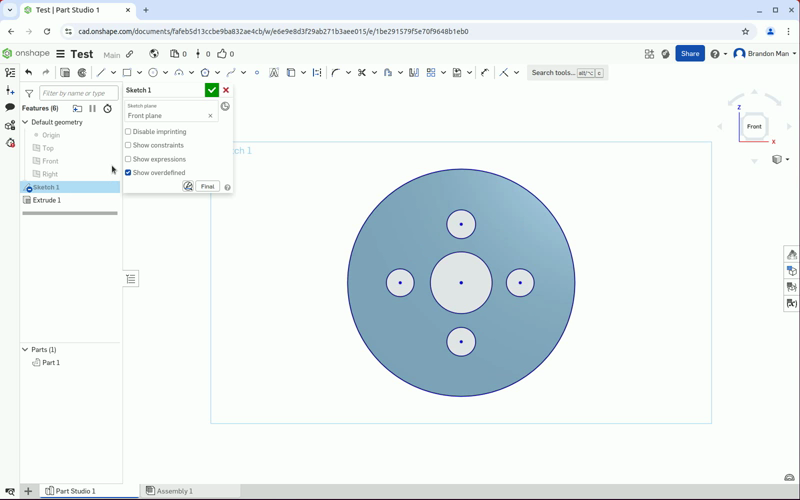
mouse_move(229, 92)
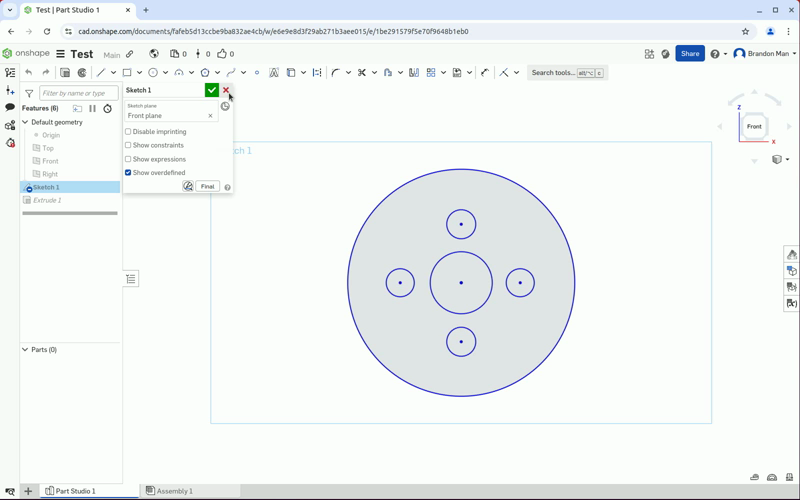
click(229, 92)
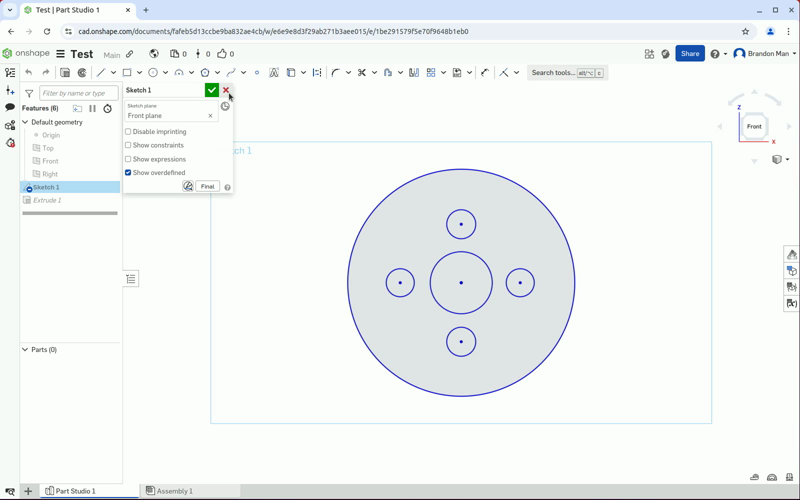
key(shift+s)
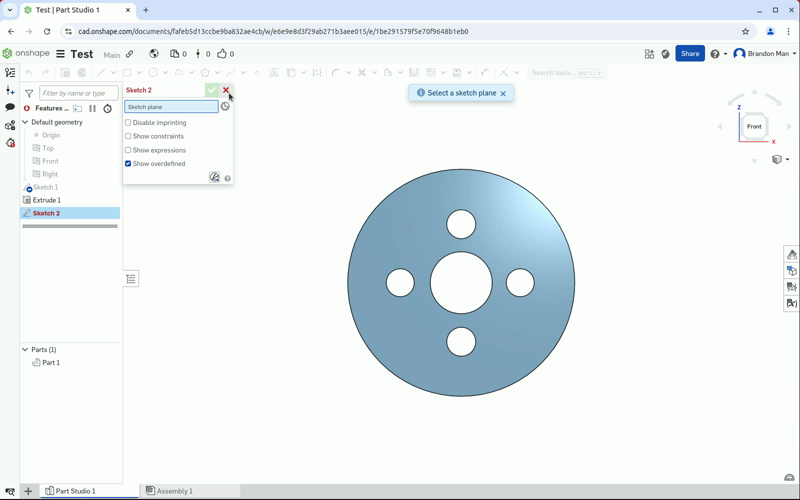
mouse_move(73, 163)
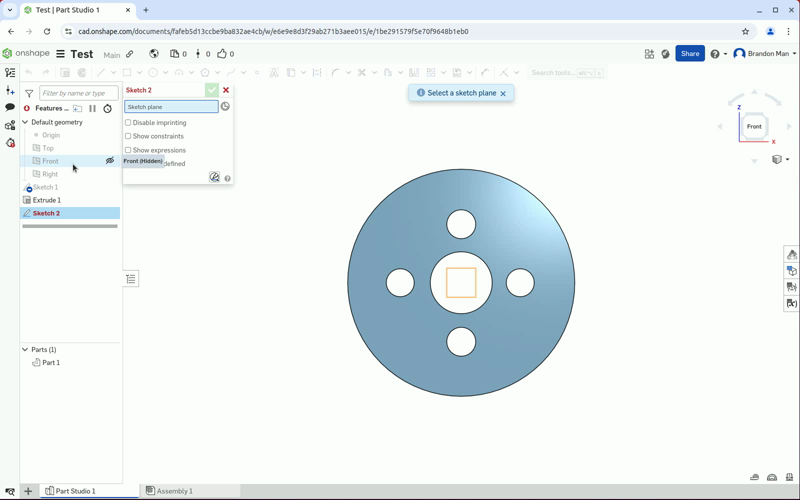
click(73, 163)
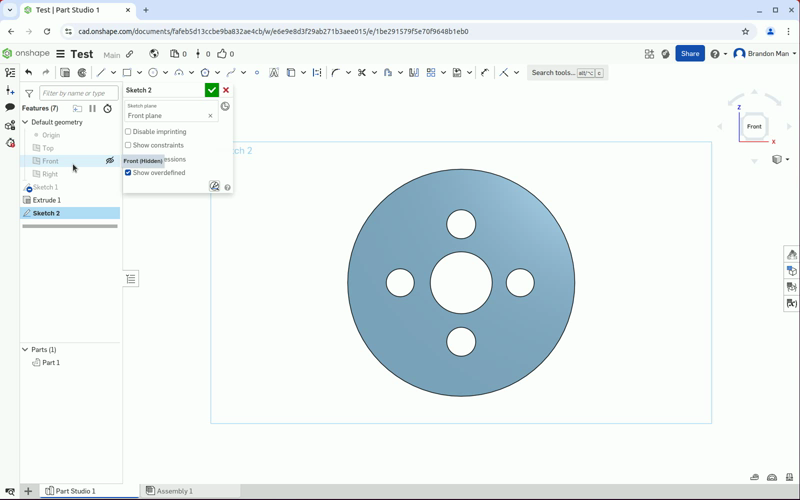
mouse_move(73, 352)
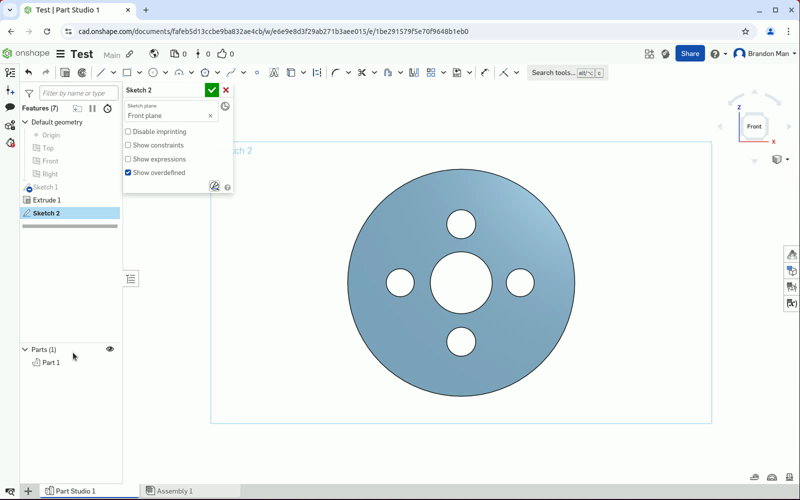
key(y)
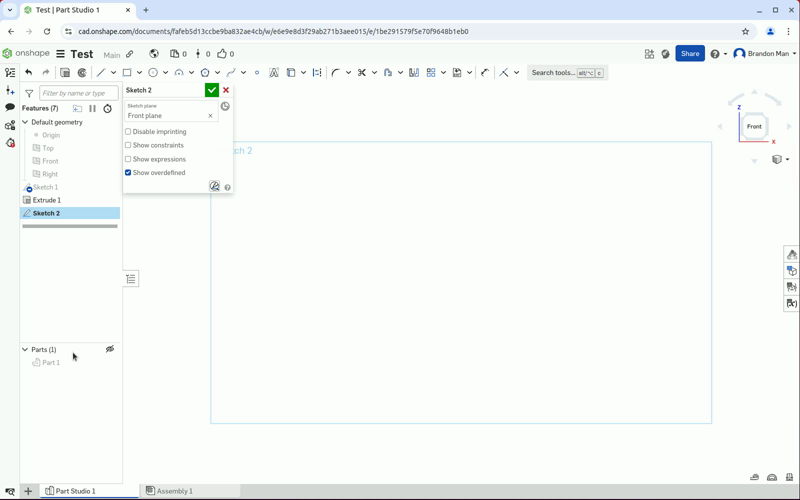
key(c)
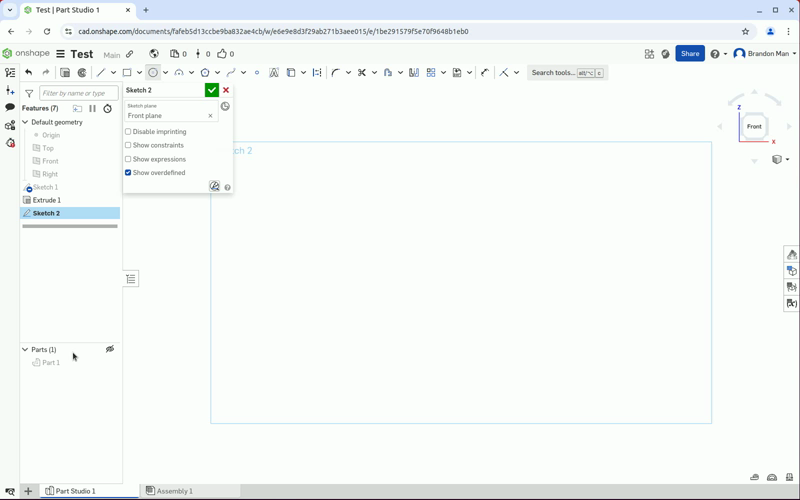
key_down(shift)
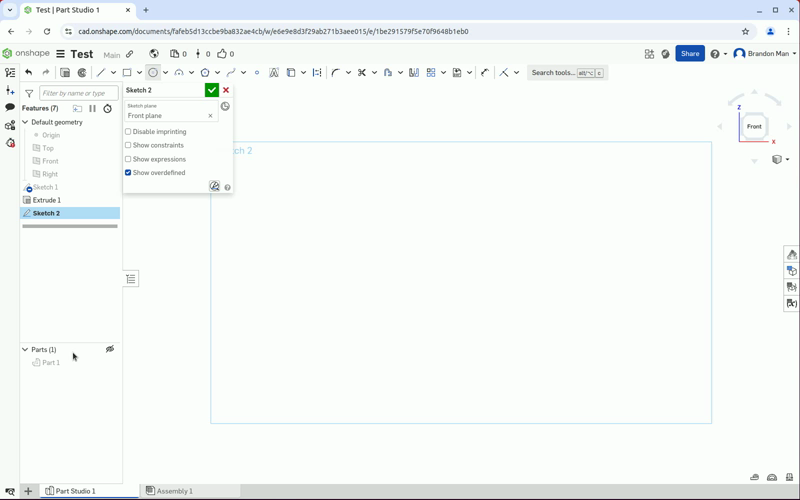
mouse_move(460, 282)
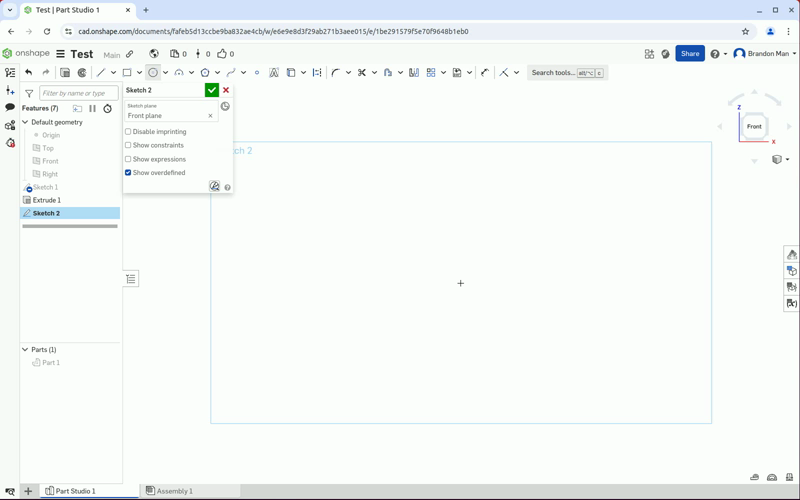
click(460, 282)
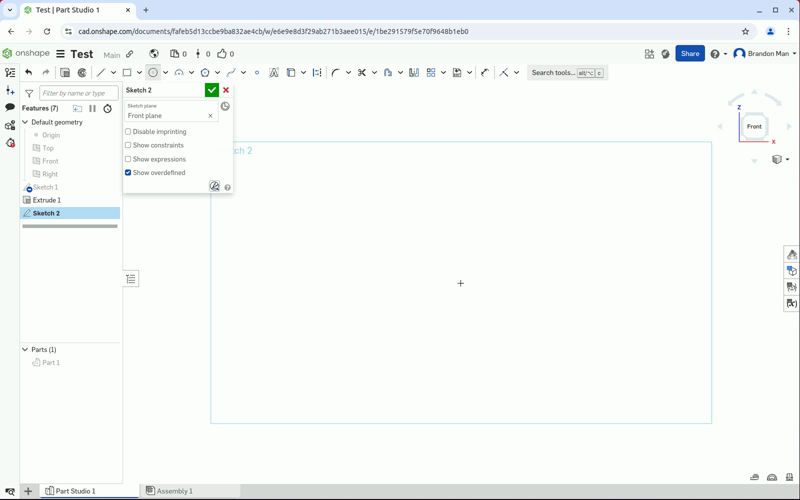
key_up(shift)
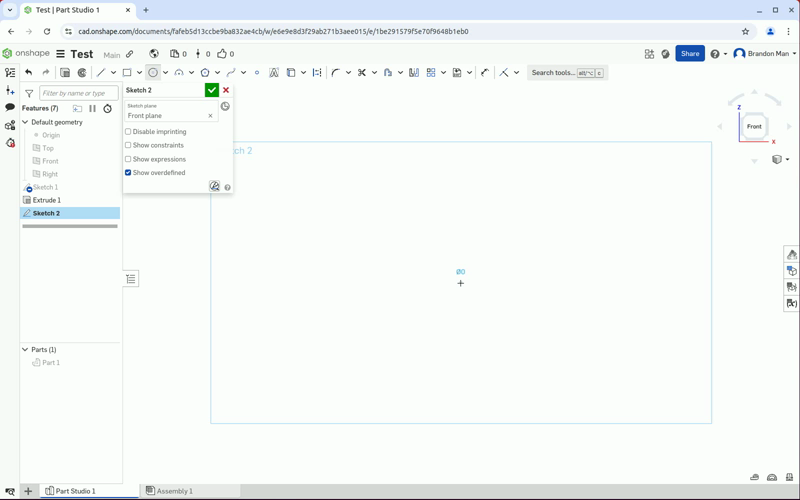
mouse_move(491, 282)
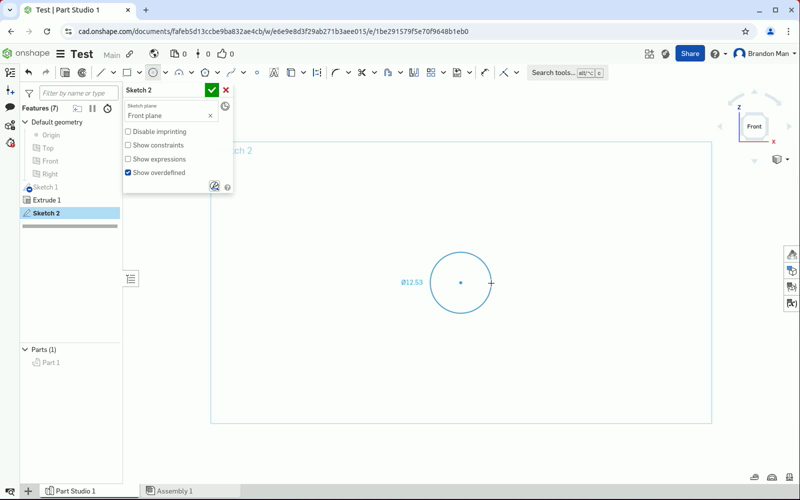
click(491, 282)
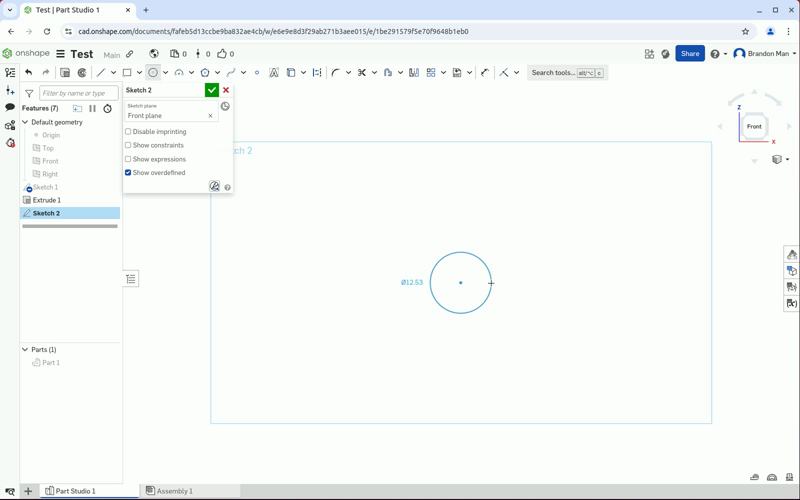
key(esc)
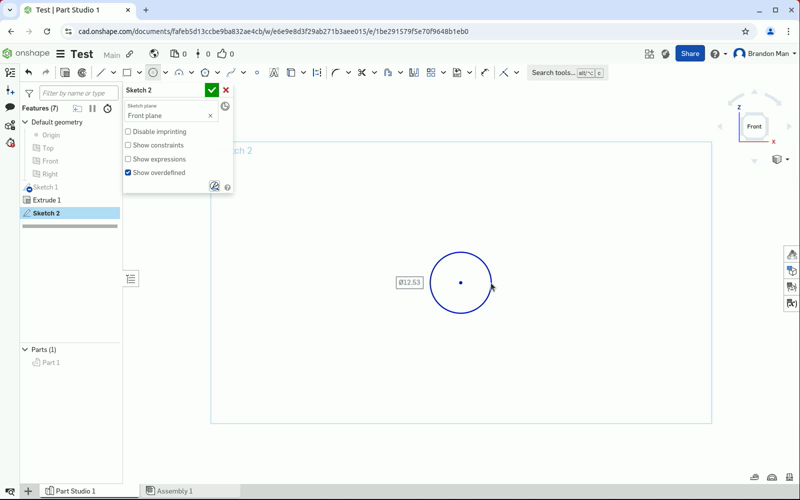
key(c)
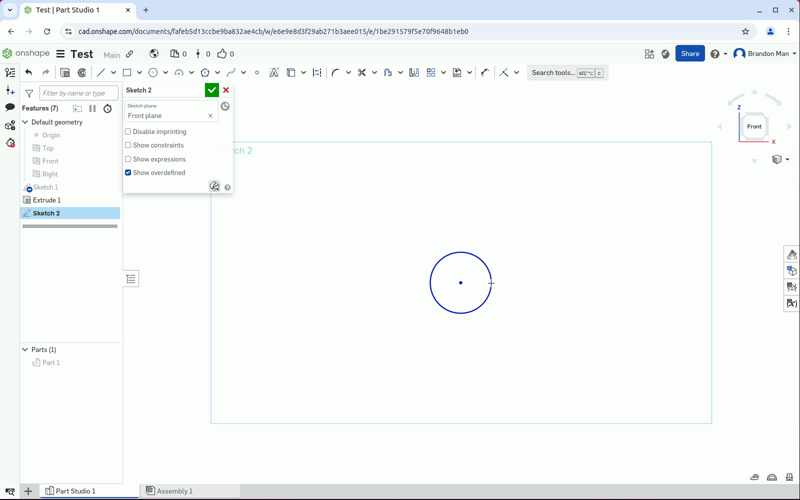
key_down(shift)
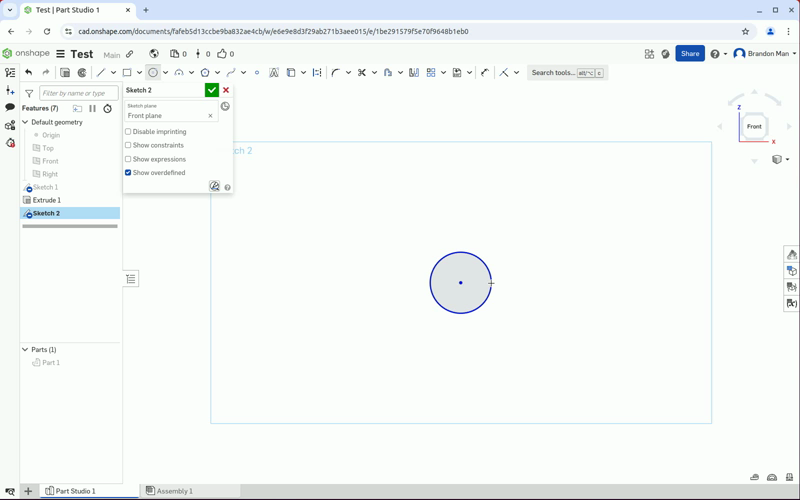
mouse_move(460, 282)
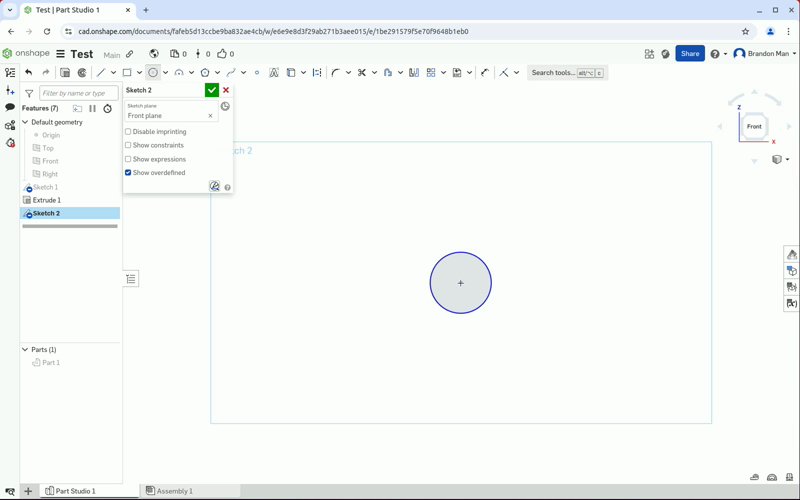
click(460, 282)
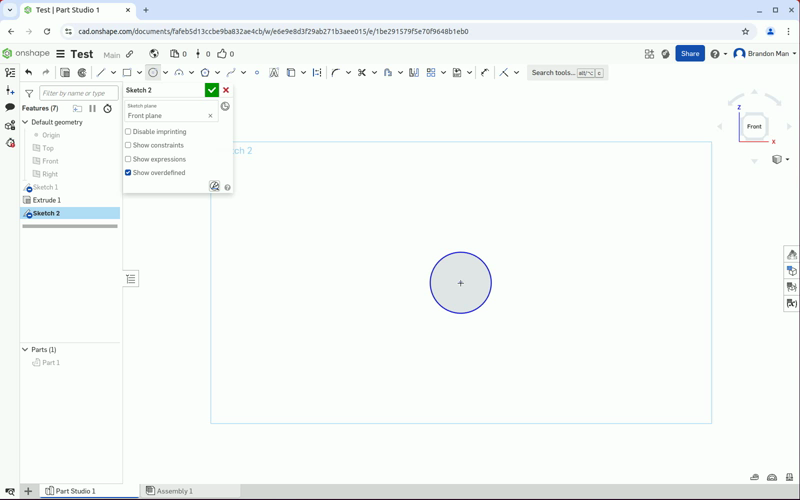
key_up(shift)
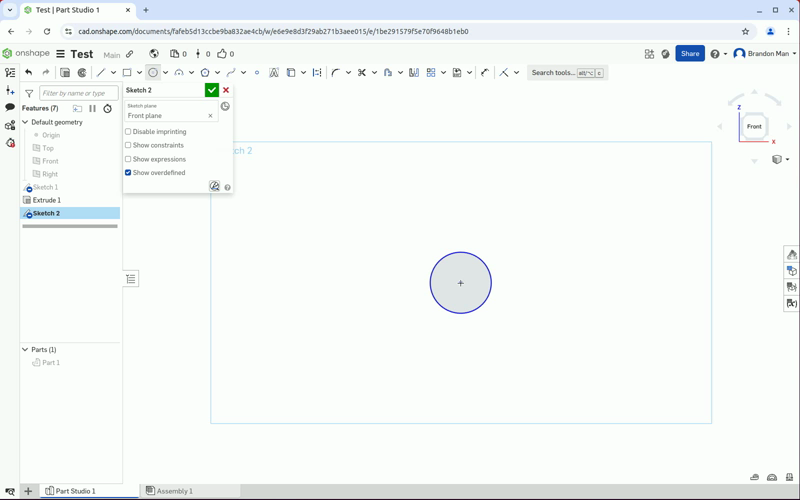
mouse_move(476, 282)
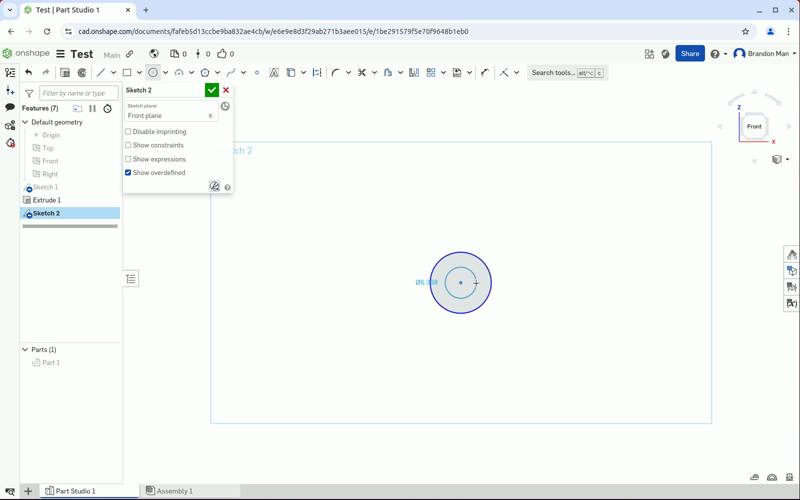
click(476, 282)
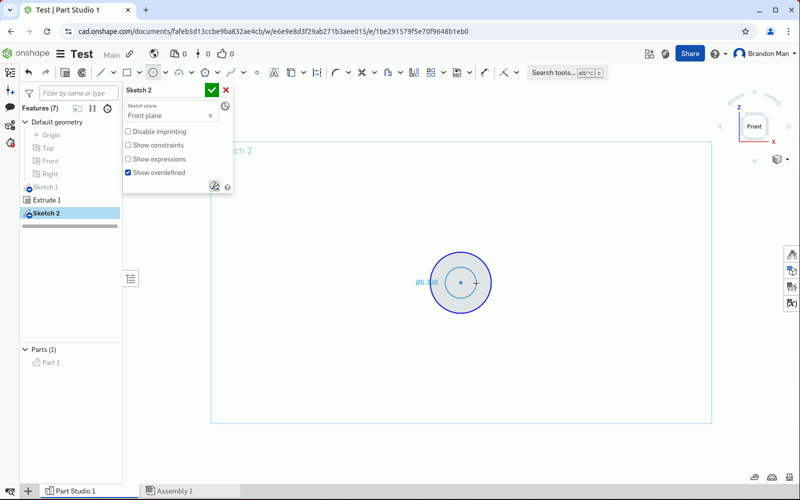
key(esc)
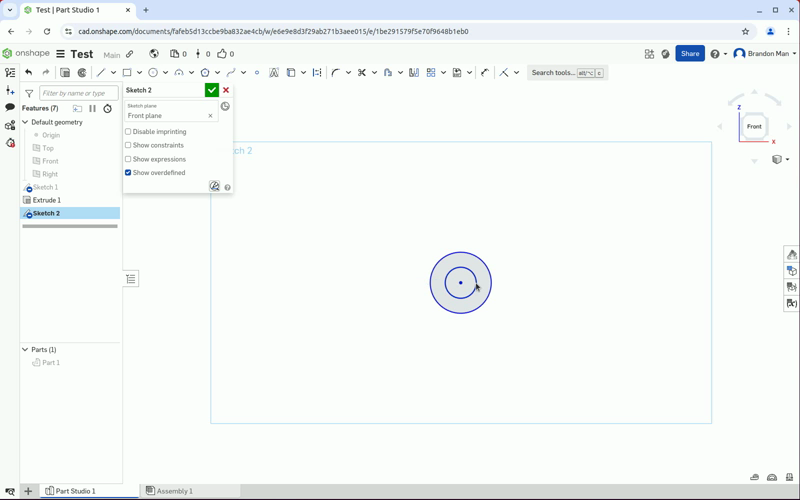
mouse_move(481, 279)
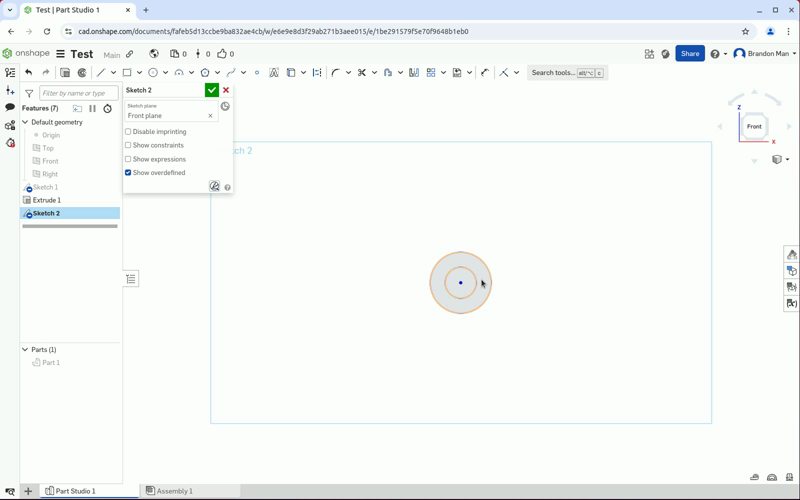
click(481, 279)
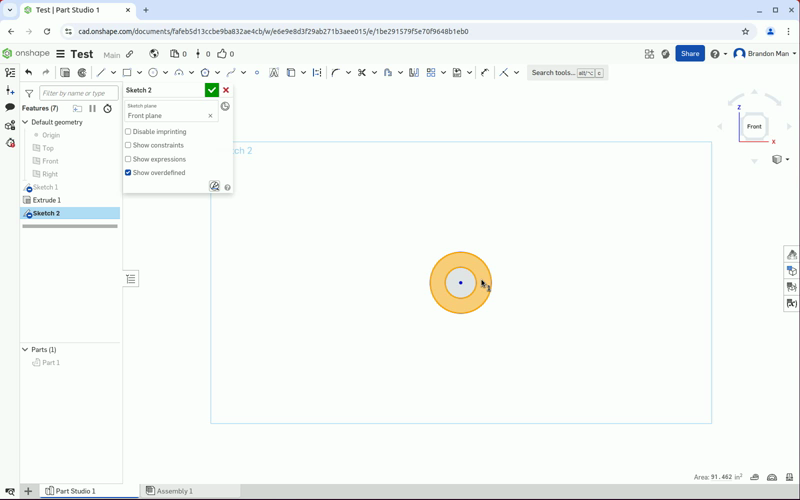
mouse_move(73, 352)
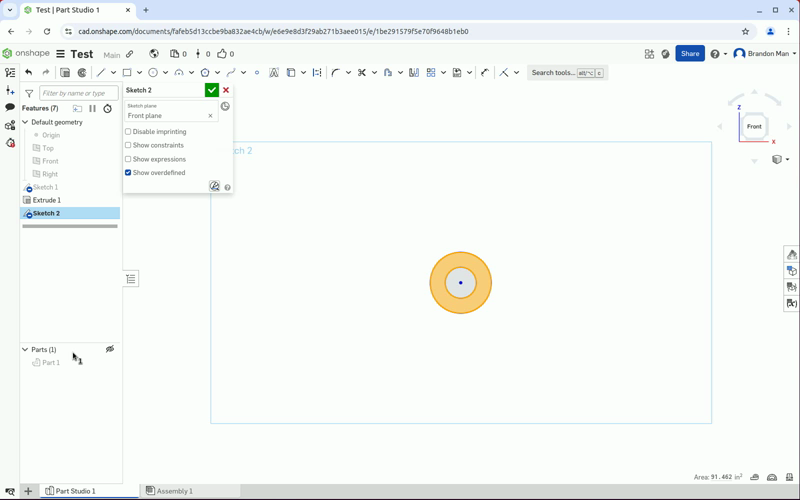
key(shift+y)
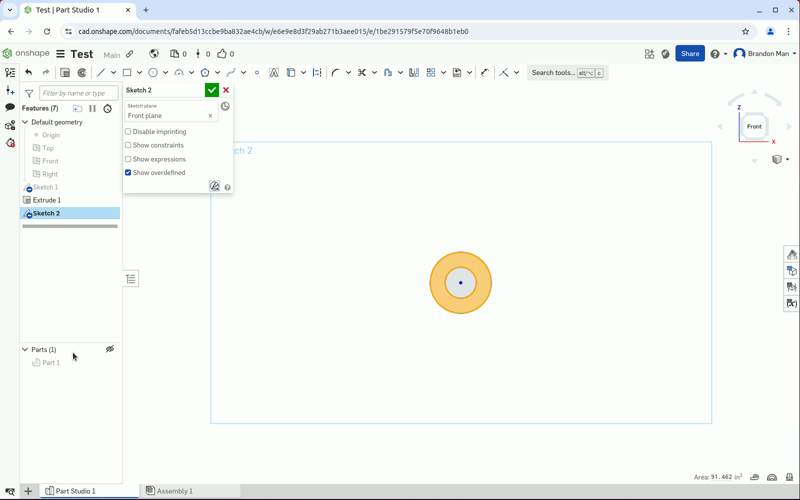
key(shift+e)
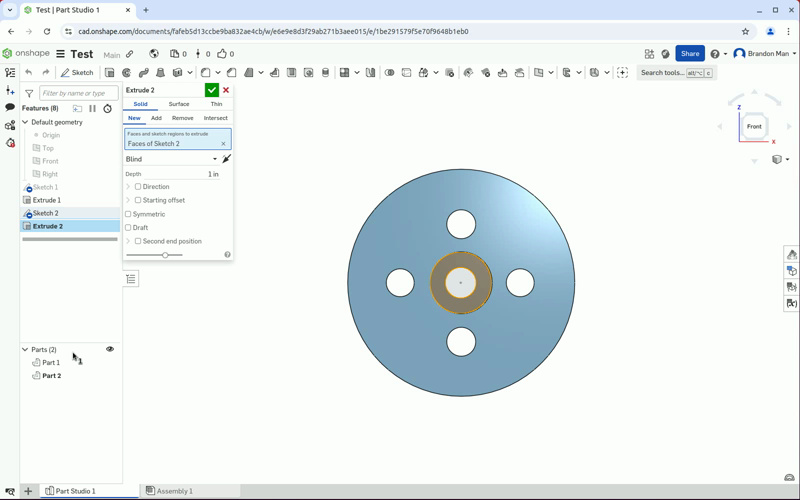
mouse_move(143, 106)
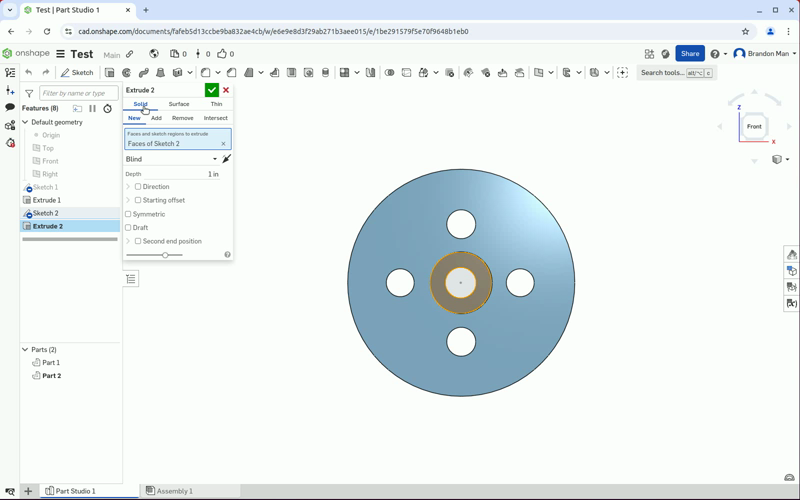
click(143, 106)
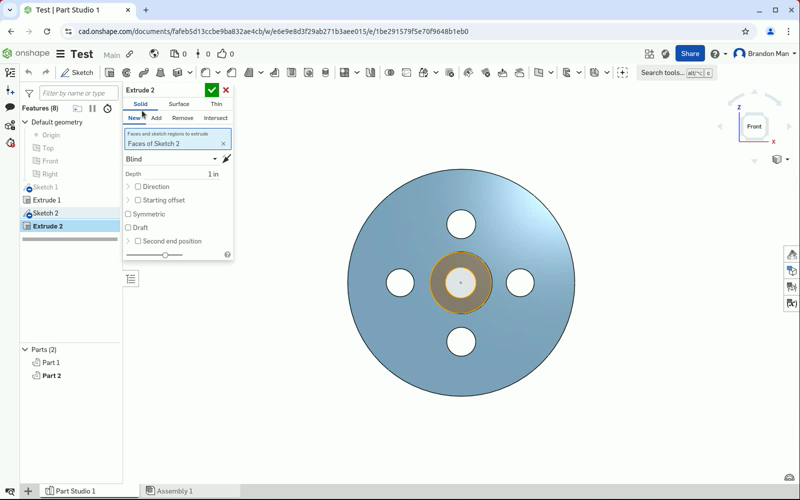
mouse_move(137, 120)
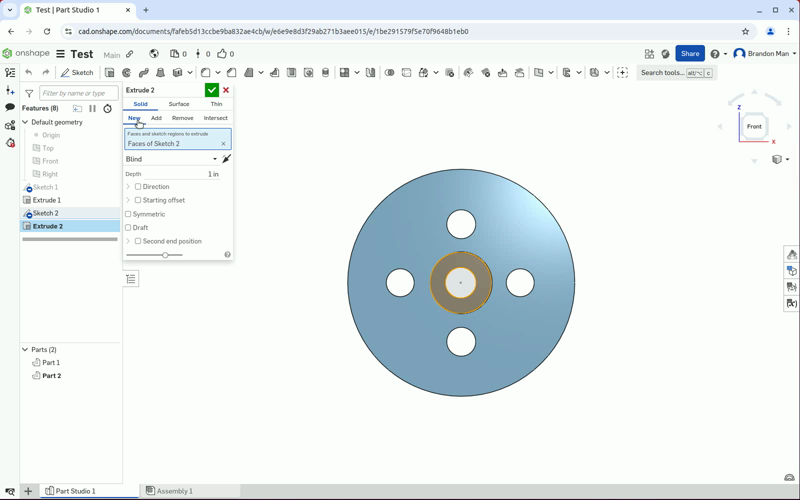
click(137, 120)
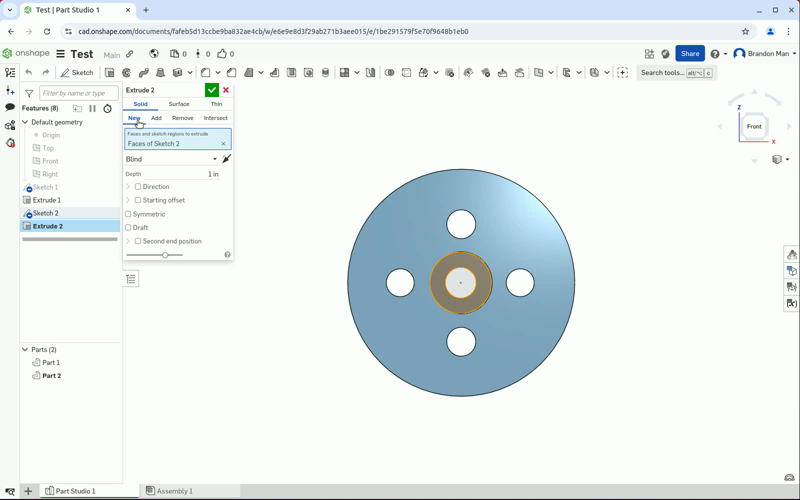
key(tab, 4)
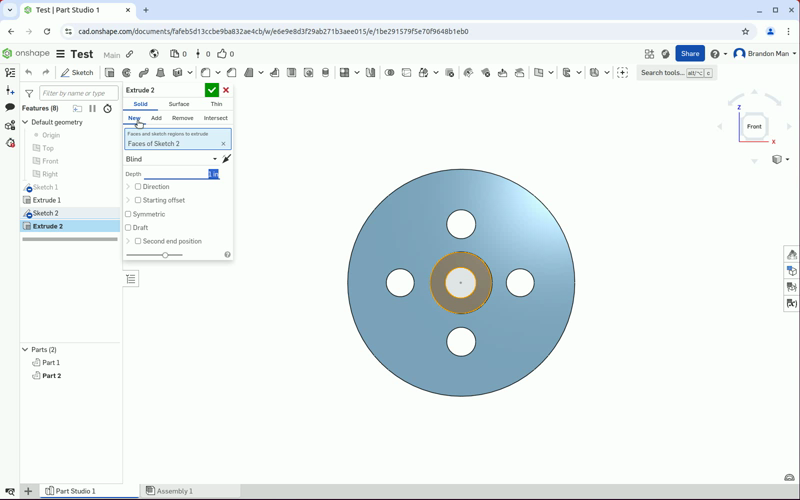
text(9.147)
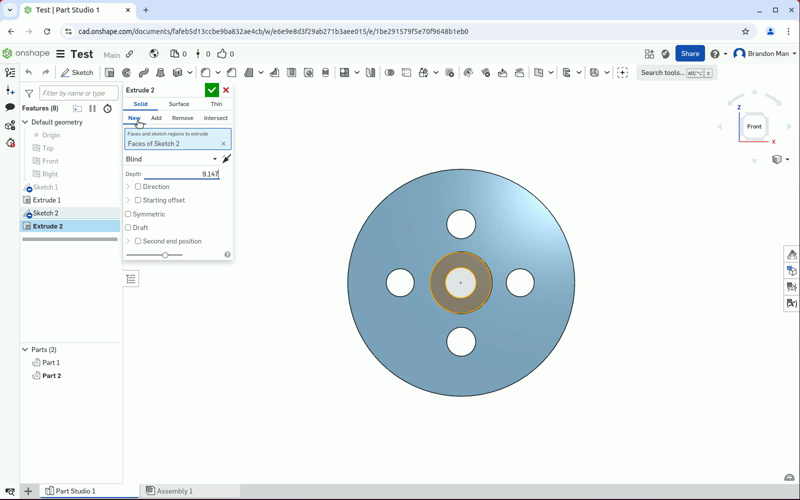
key(enter)
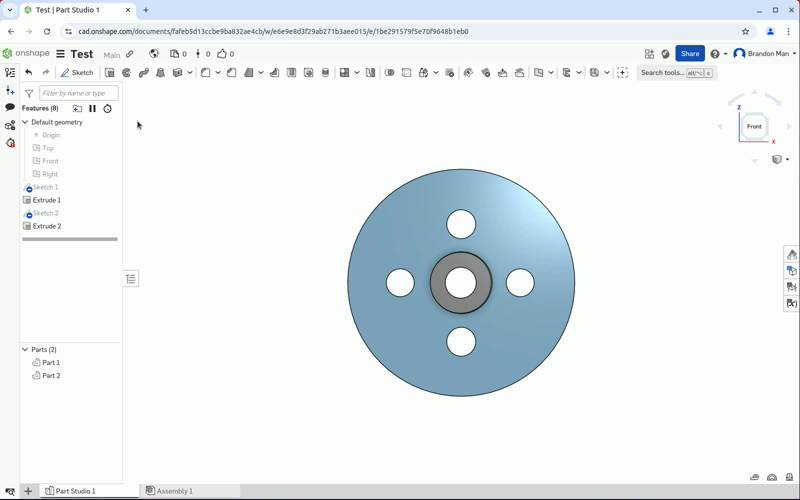
key(shift+h)
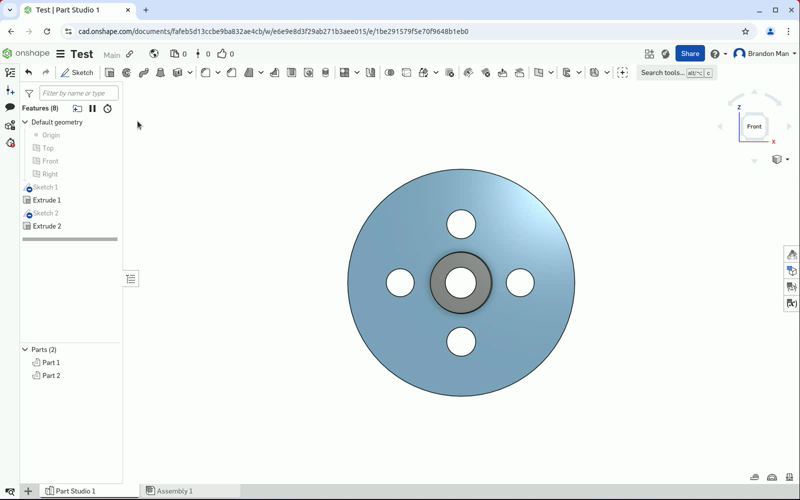
key(shift+h)
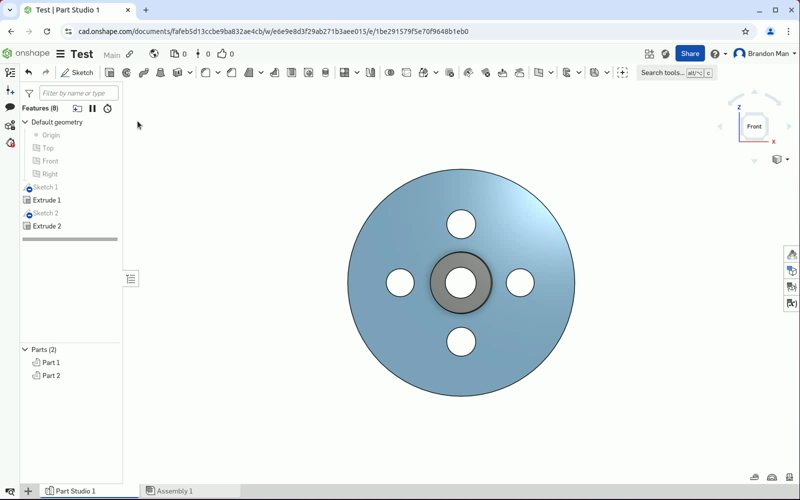
key(shift+7)
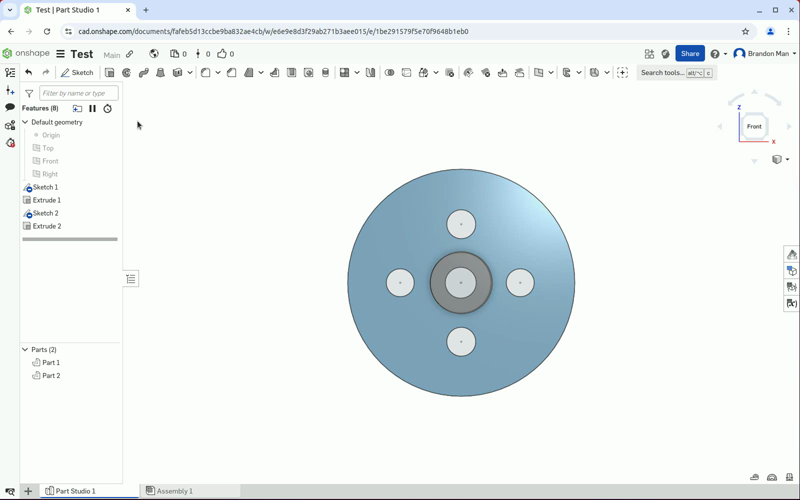
key(left, 2)
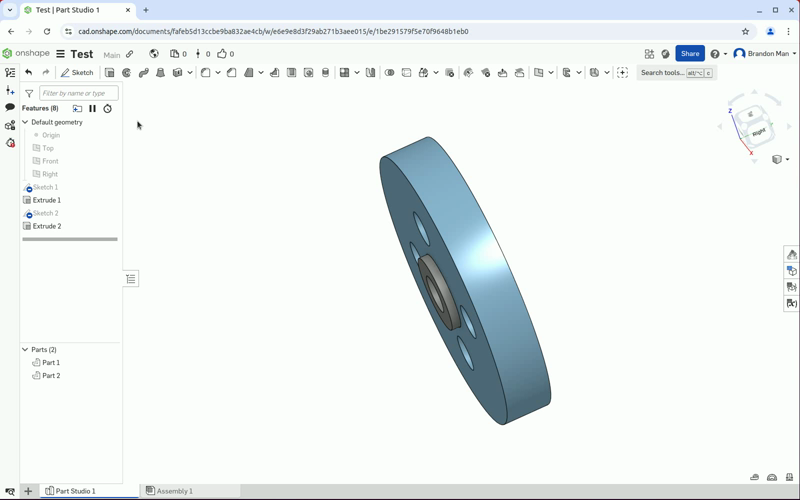
key(down, 2)
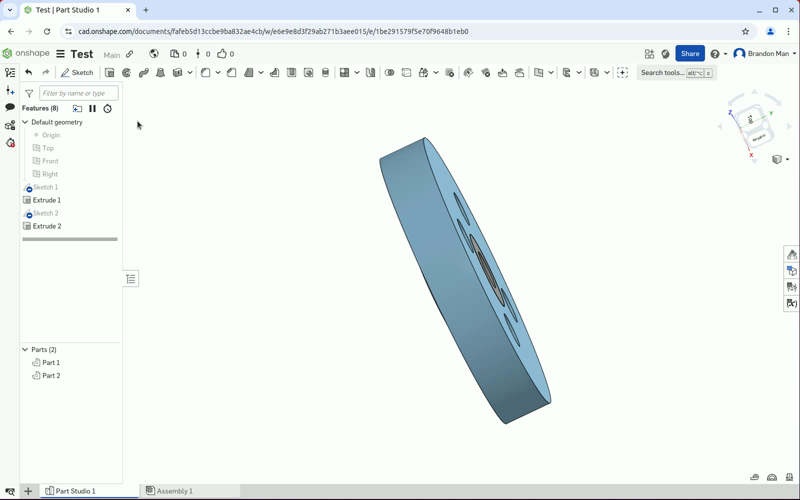
key(up, 2)
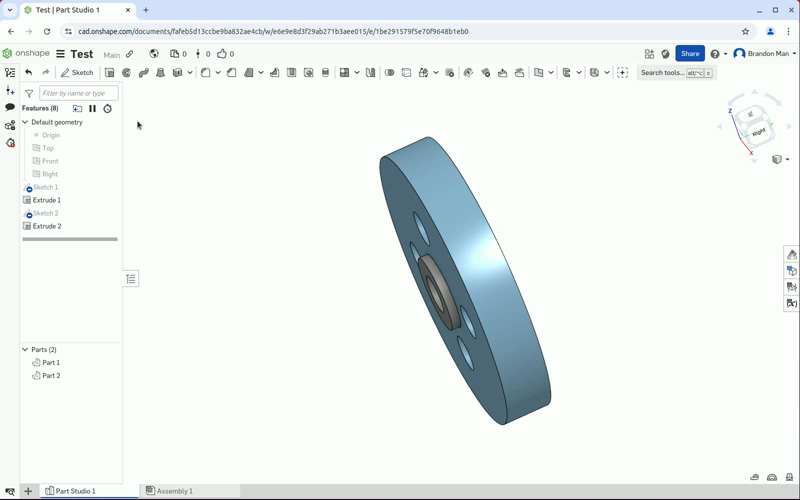
key(right, 2)
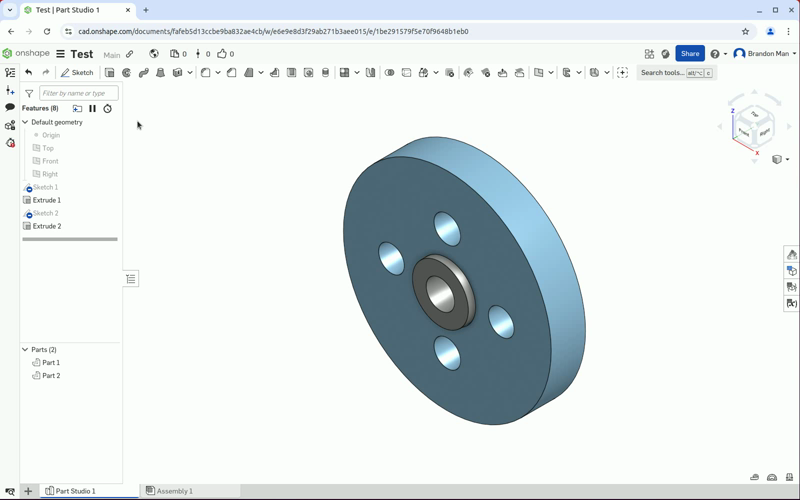
mouse_move(73, 189)
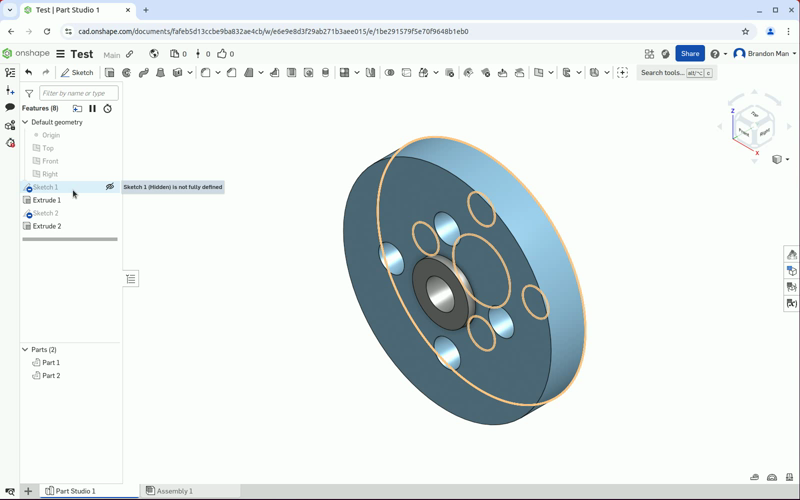
click(73, 189)